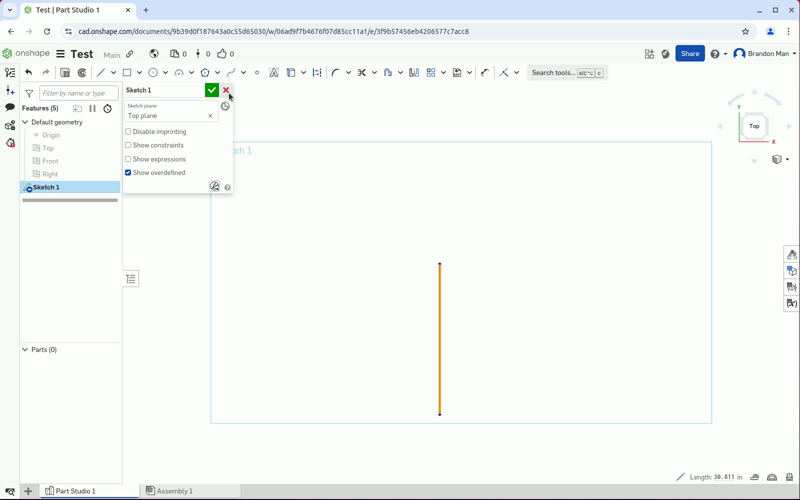
key(shift+h)
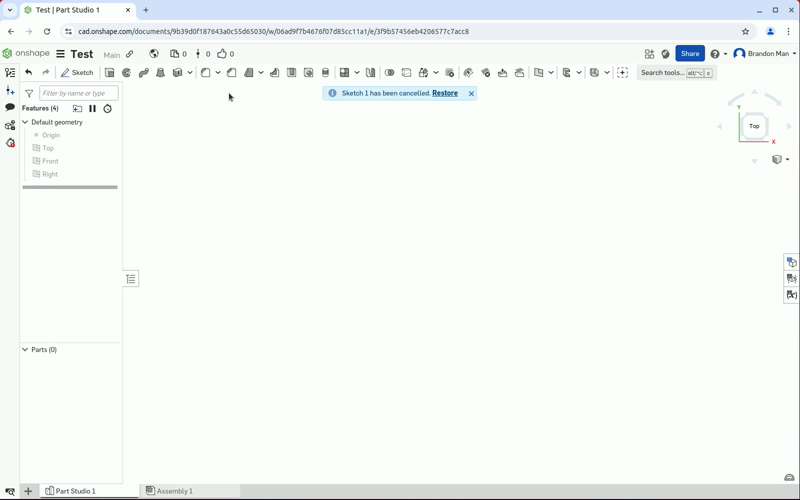
mouse_move(73, 352)
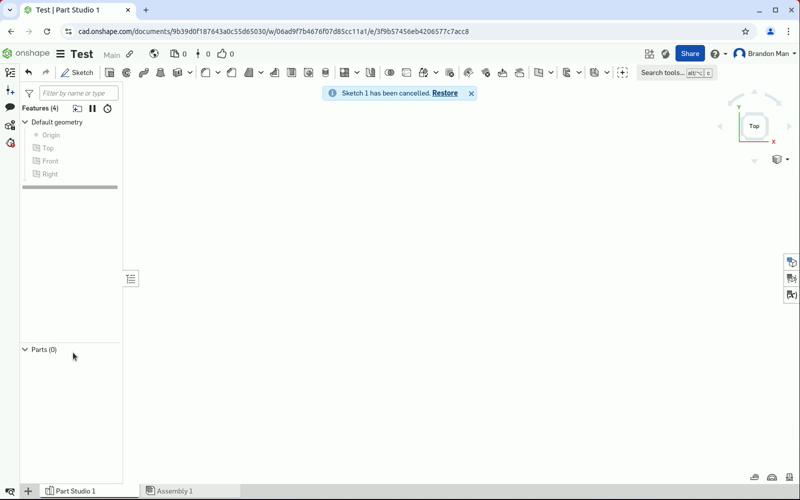
key(y)
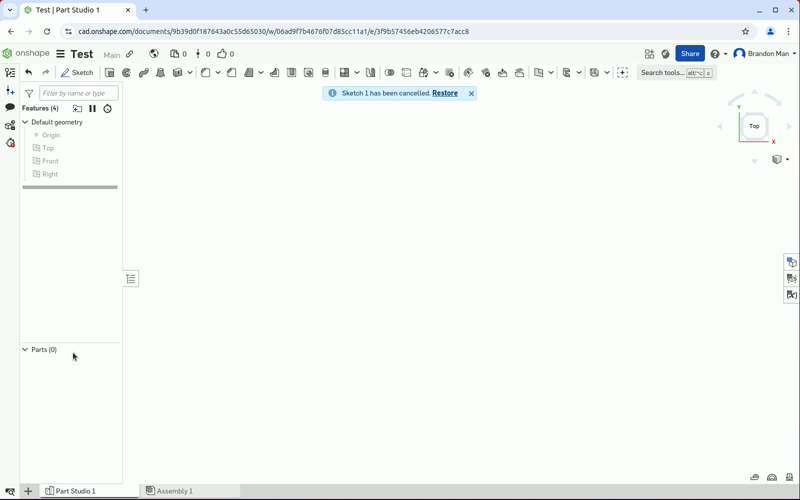
key(shift+p)
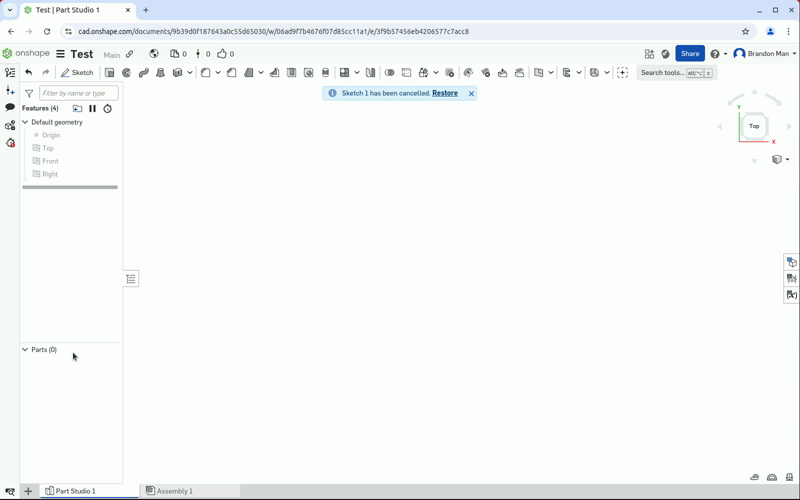
key(space)
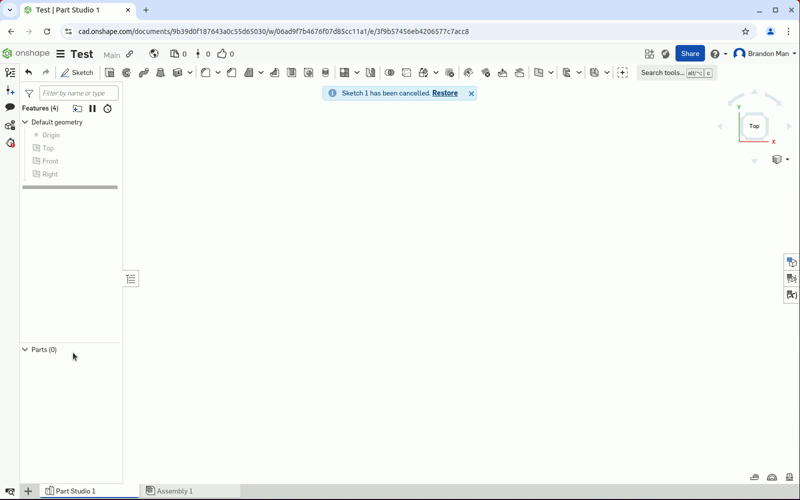
key_down(shift)
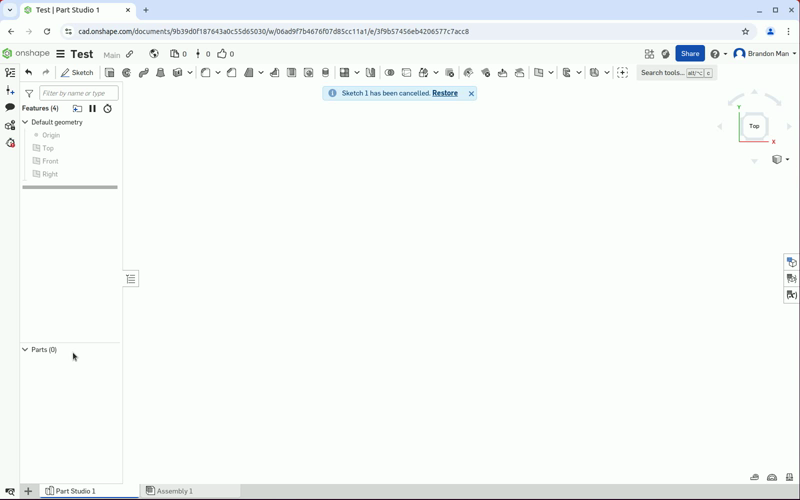
key(up)
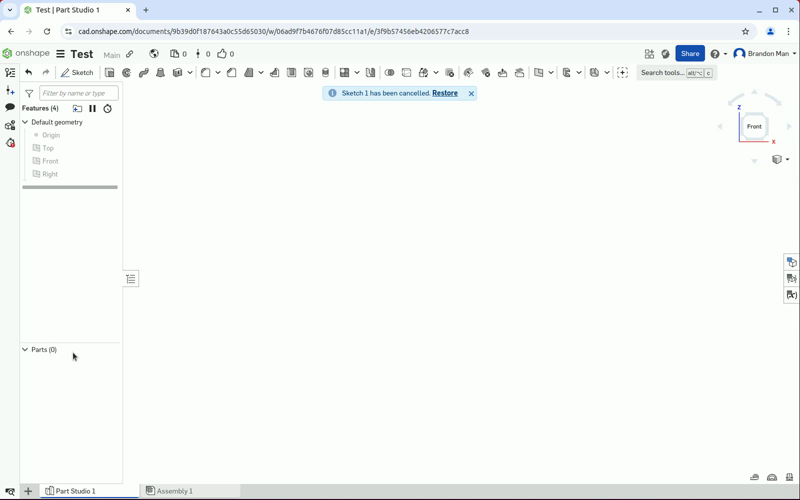
key_up(shift)
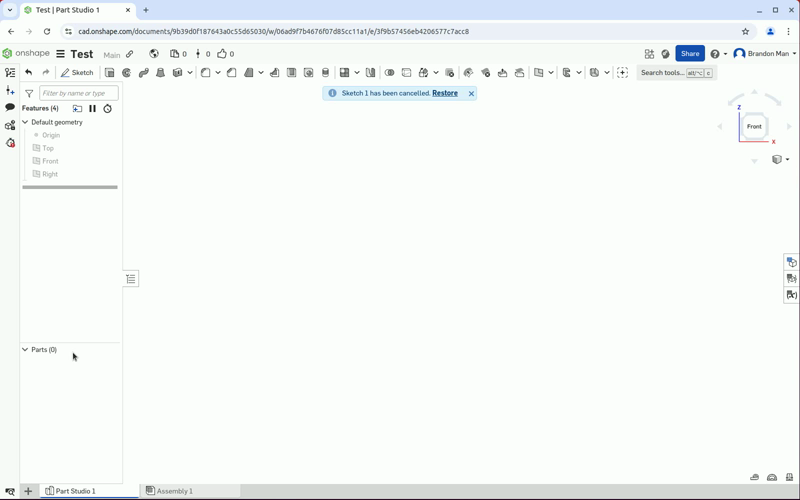
mouse_move(73, 352)
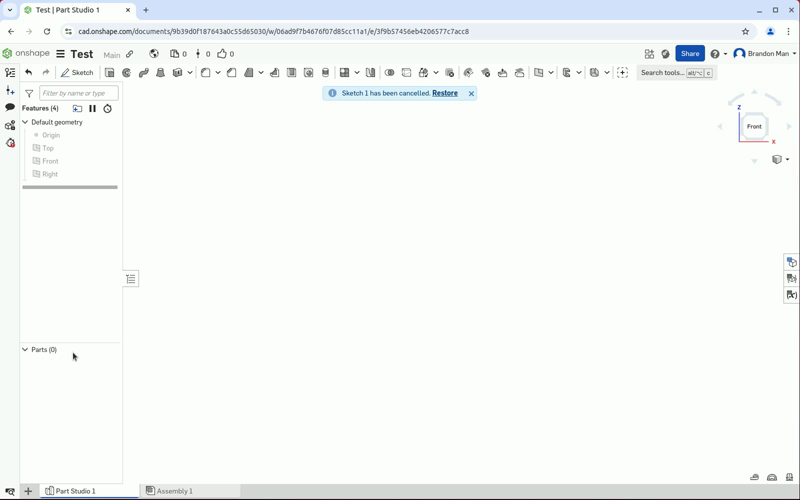
key(shift+y)
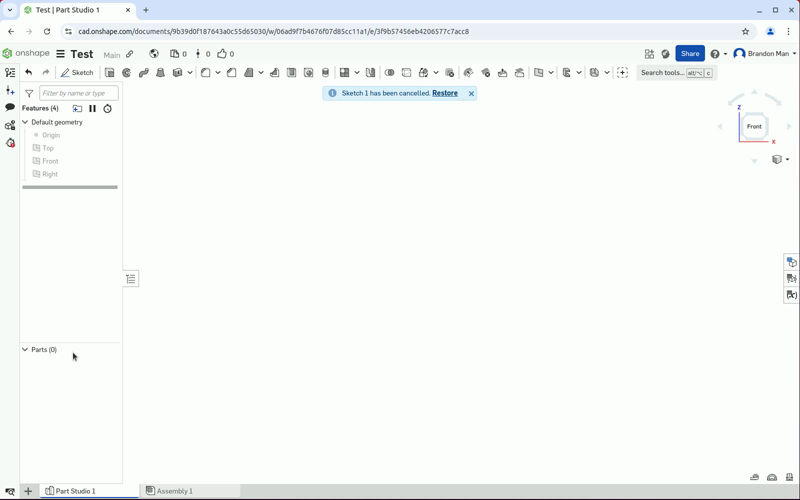
key(shift+s)
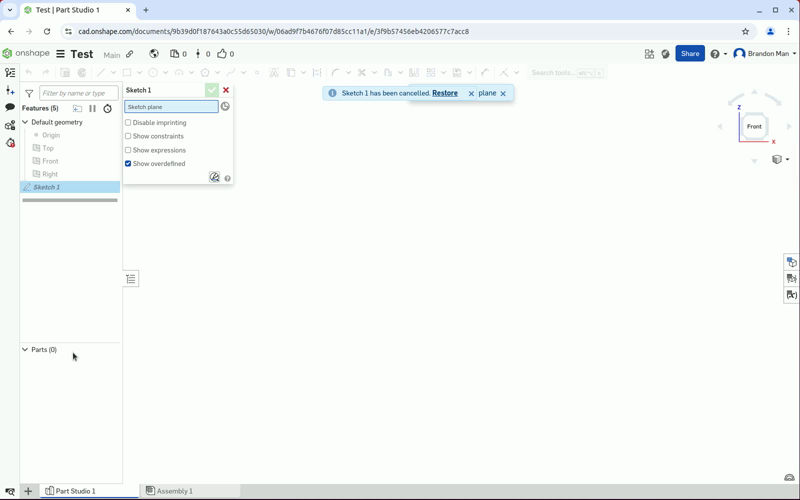
mouse_move(73, 163)
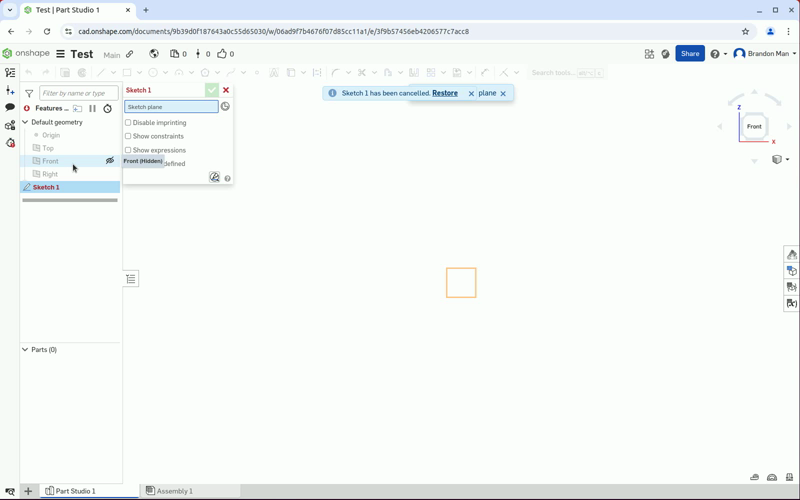
click(73, 163)
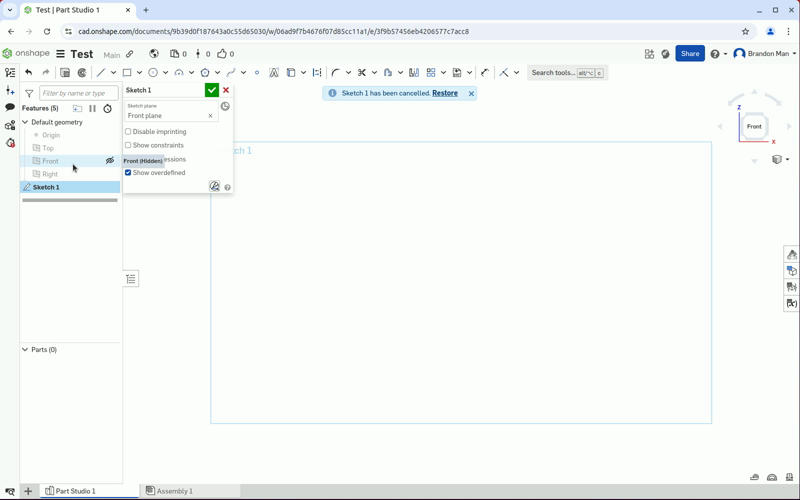
mouse_move(73, 352)
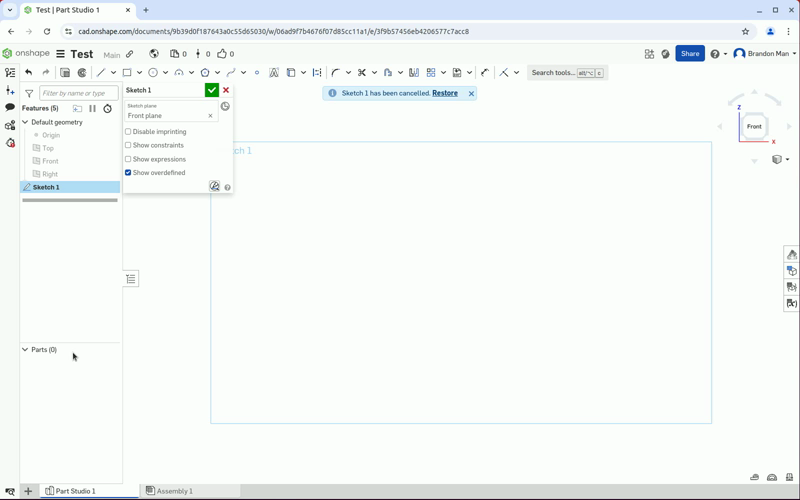
key(y)
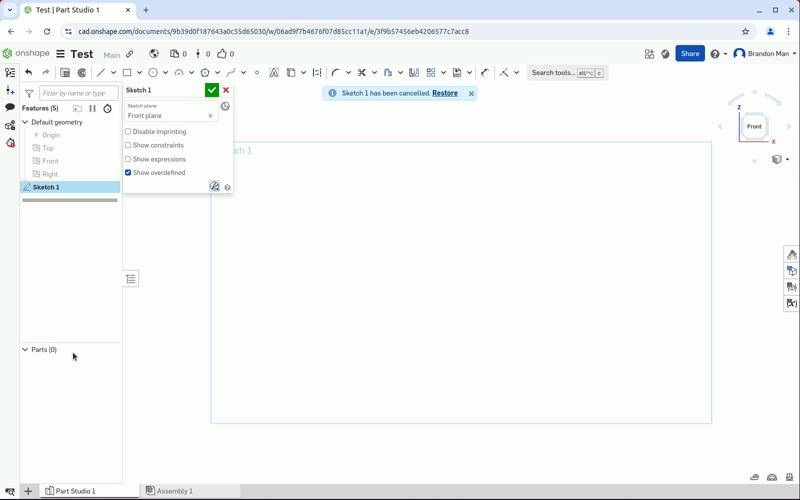
key(c)
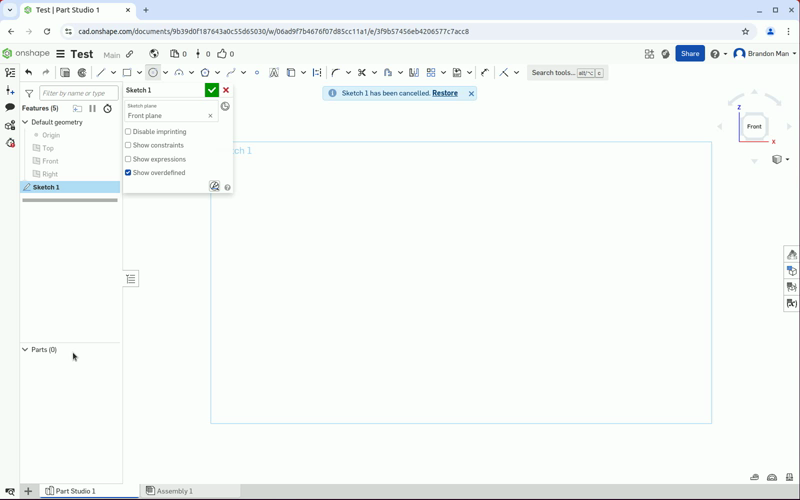
key_down(shift)
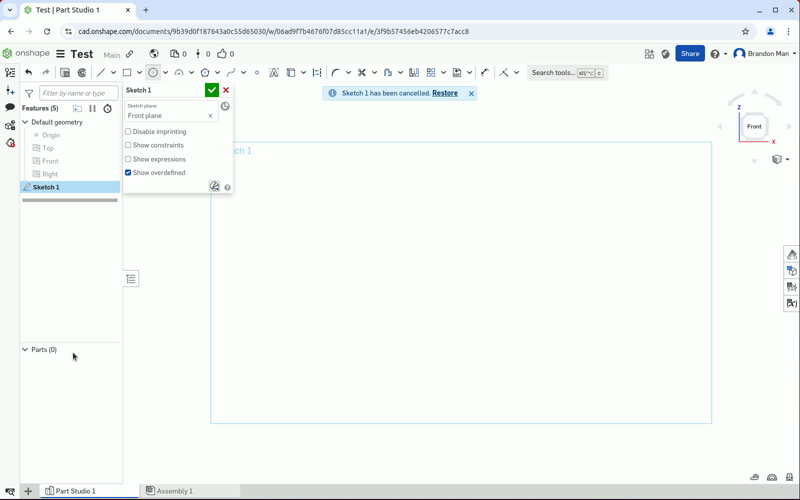
mouse_move(461, 282)
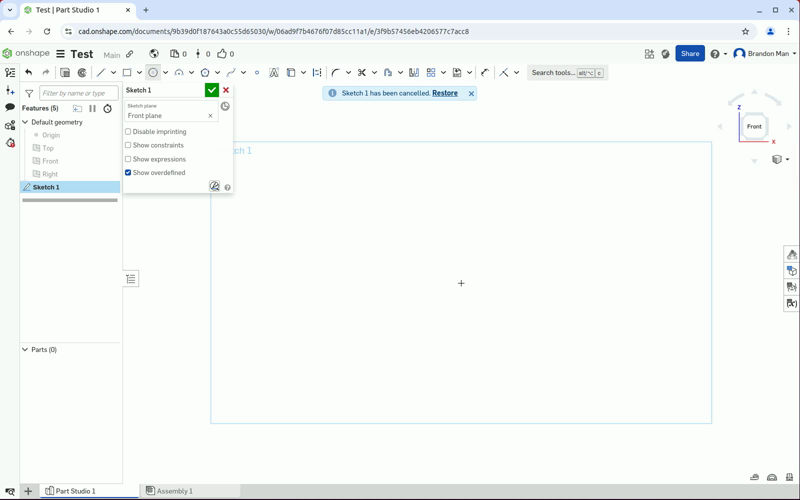
click(461, 282)
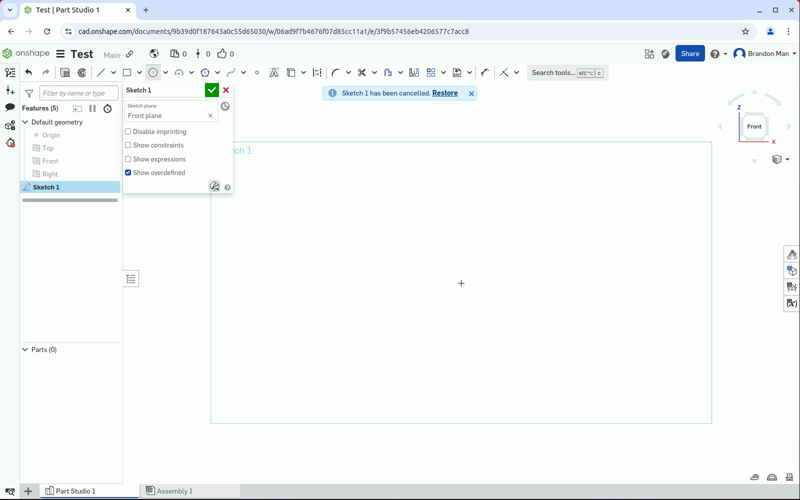
key_up(shift)
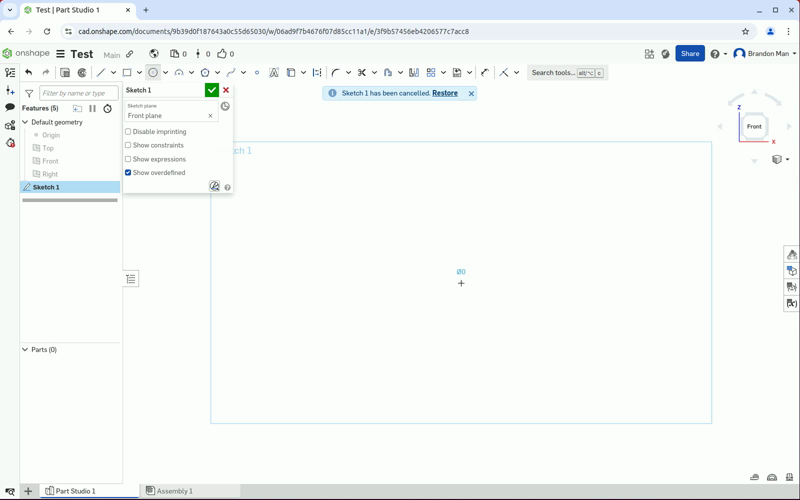
mouse_move(555, 282)
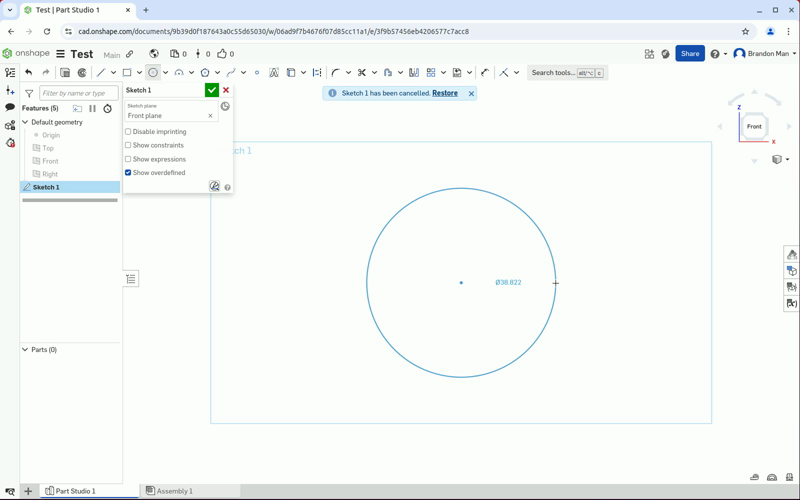
click(555, 282)
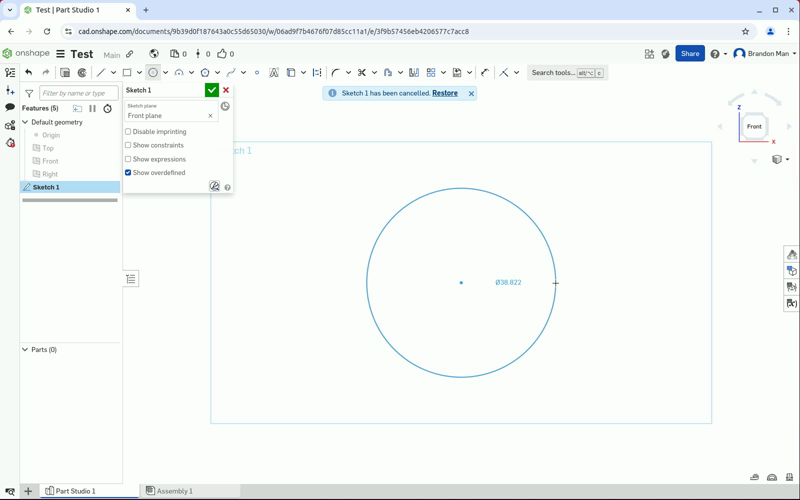
key(esc)
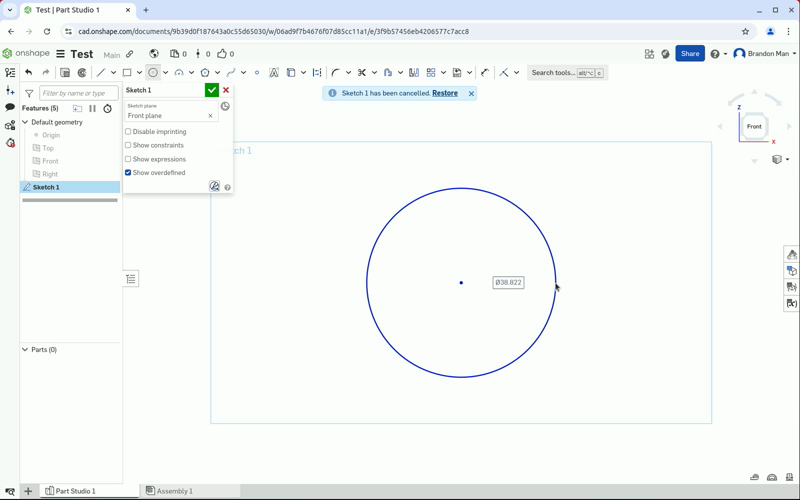
key(c)
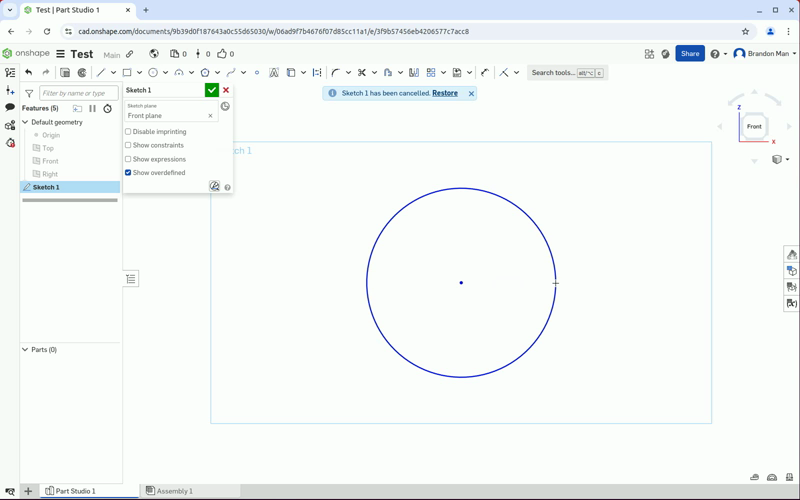
key_down(shift)
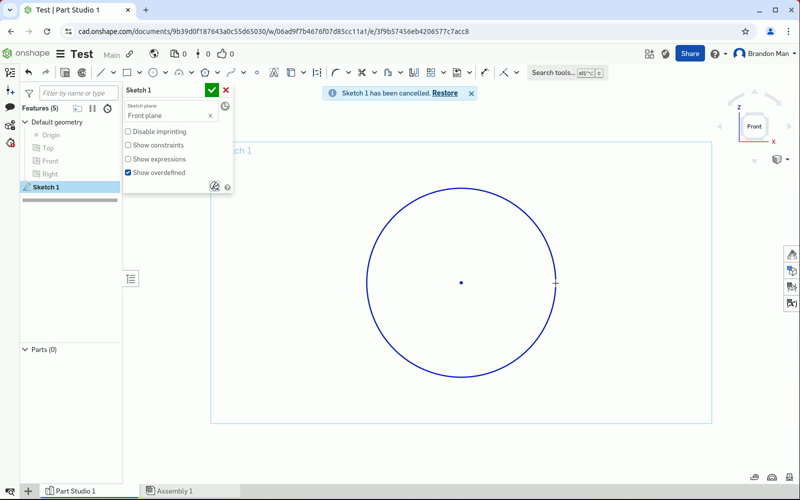
mouse_move(461, 282)
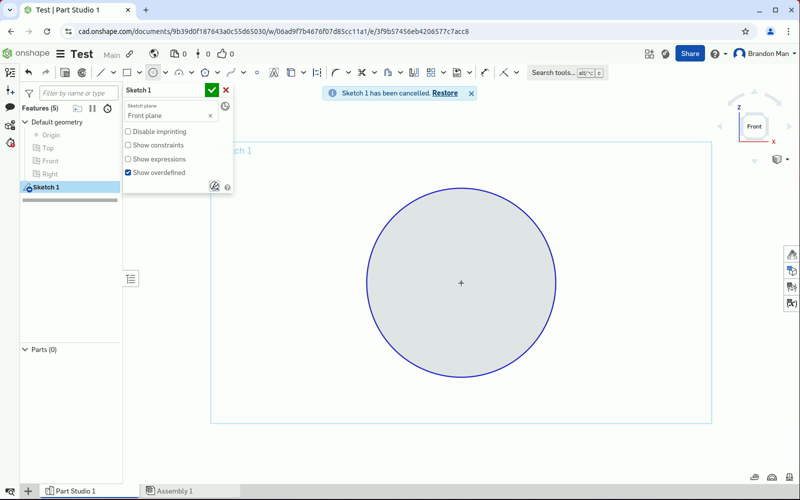
click(461, 282)
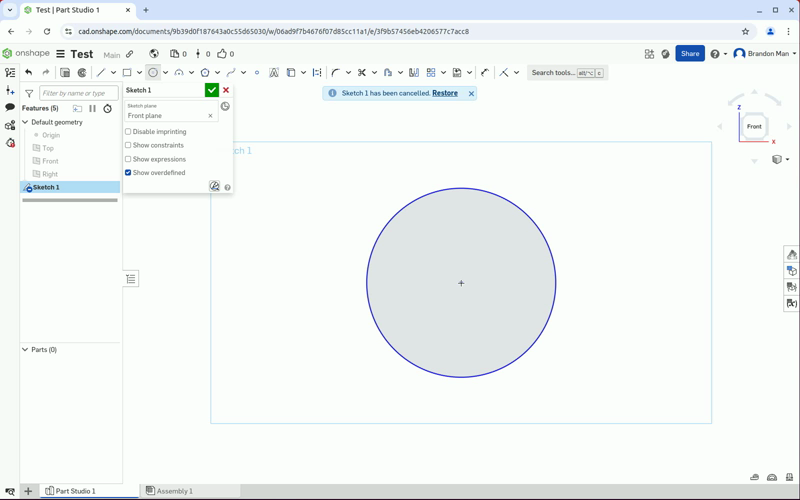
key_up(shift)
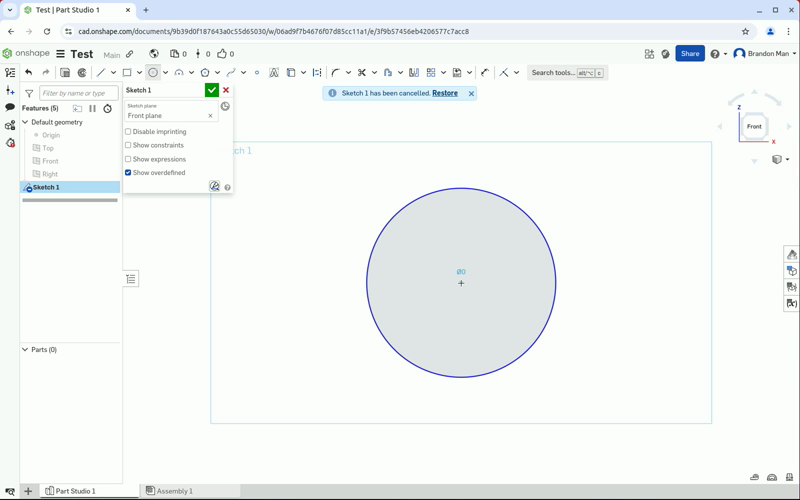
mouse_move(512, 282)
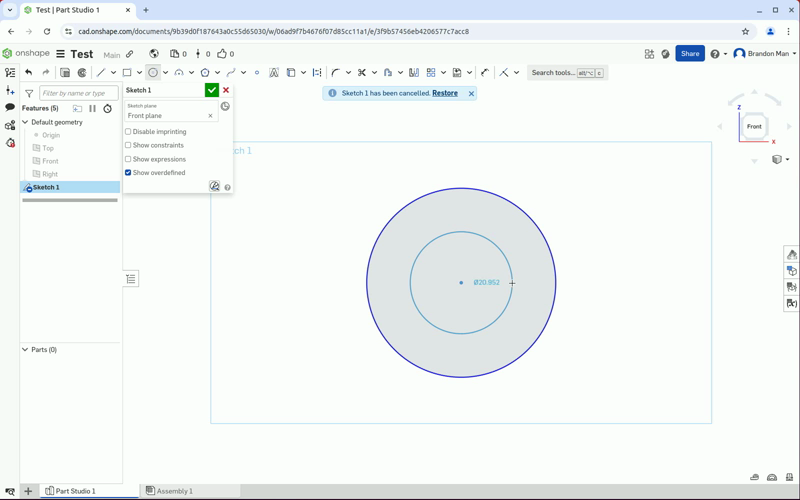
click(512, 282)
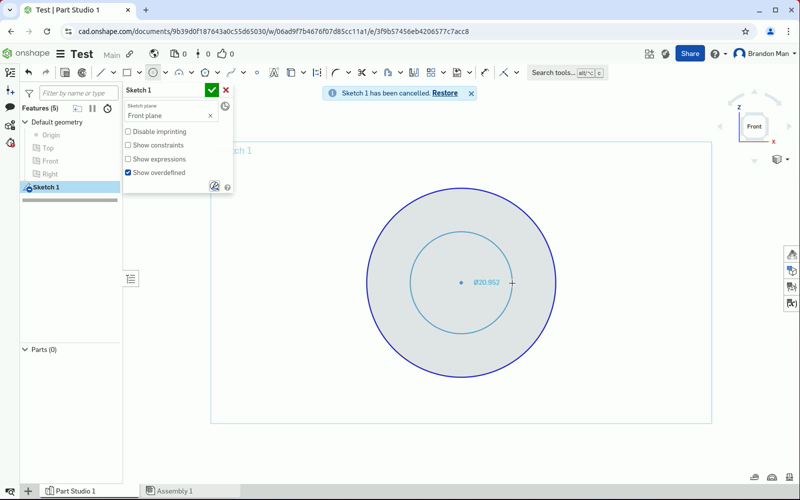
key(esc)
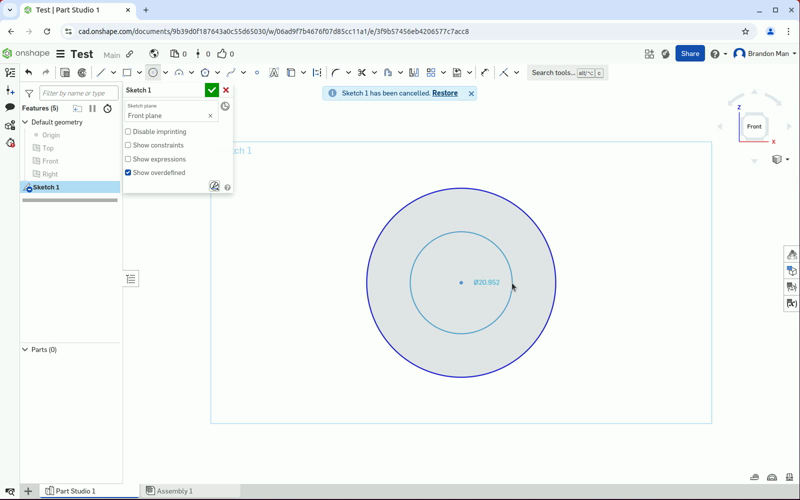
mouse_move(522, 324)
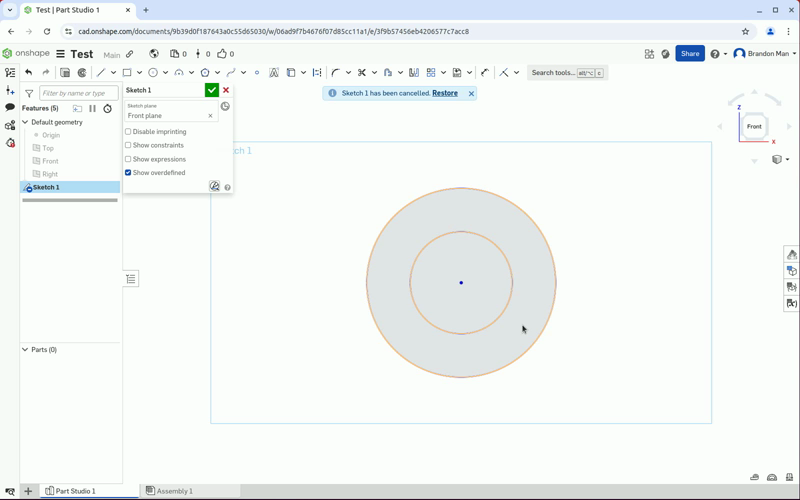
click(522, 324)
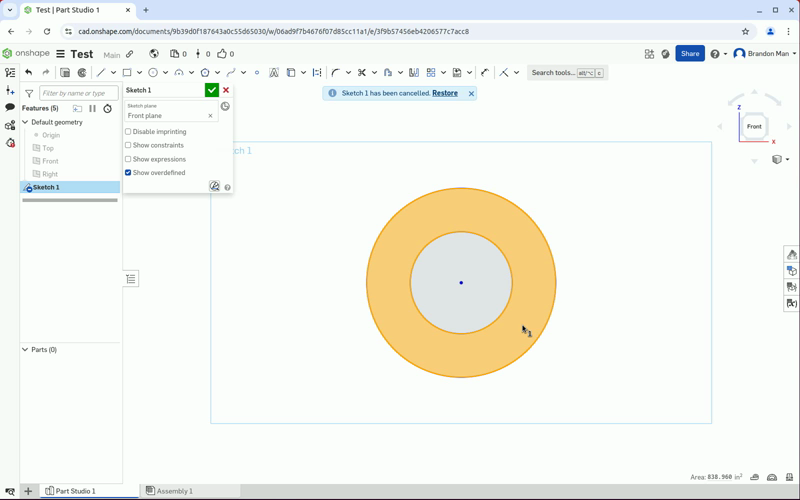
mouse_move(73, 352)
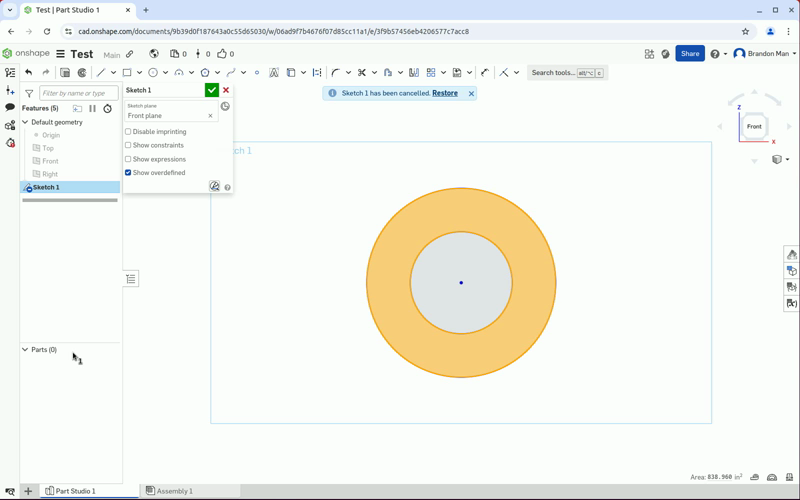
key(shift+y)
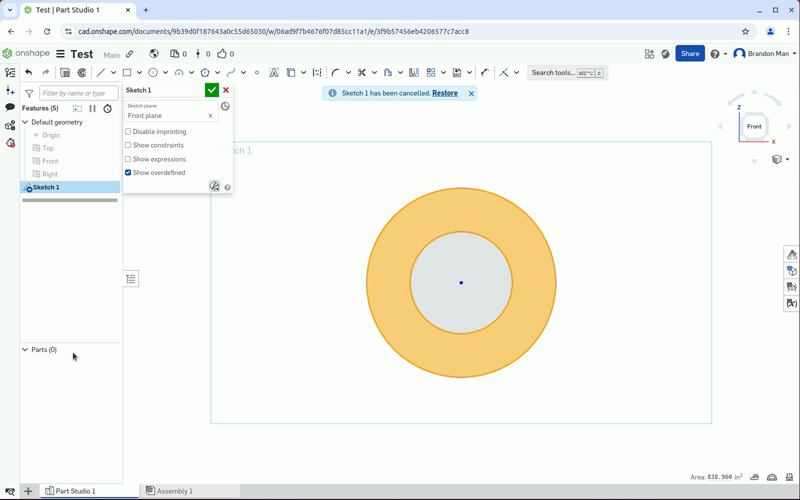
key(shift+e)
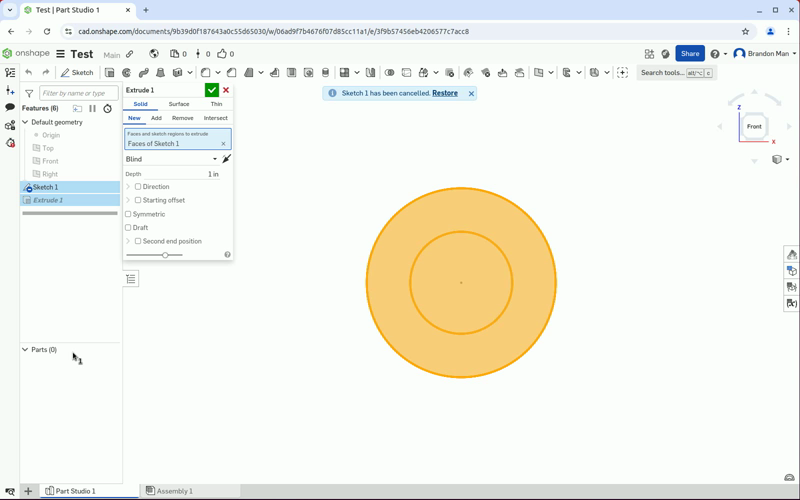
mouse_move(143, 106)
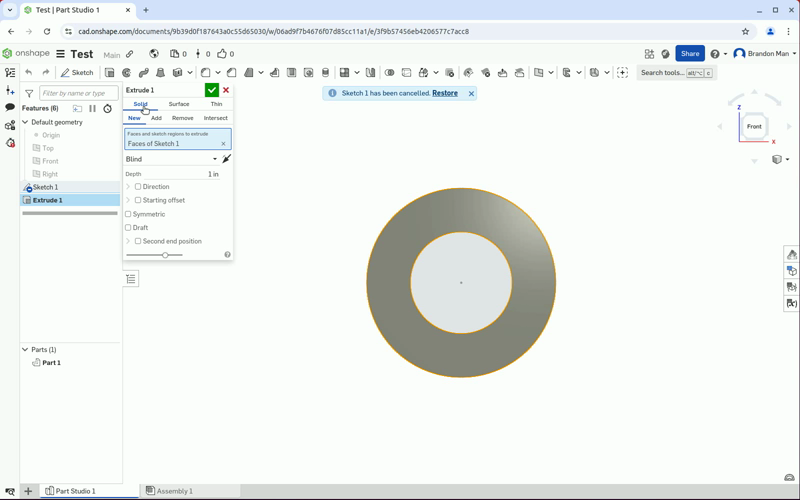
click(143, 106)
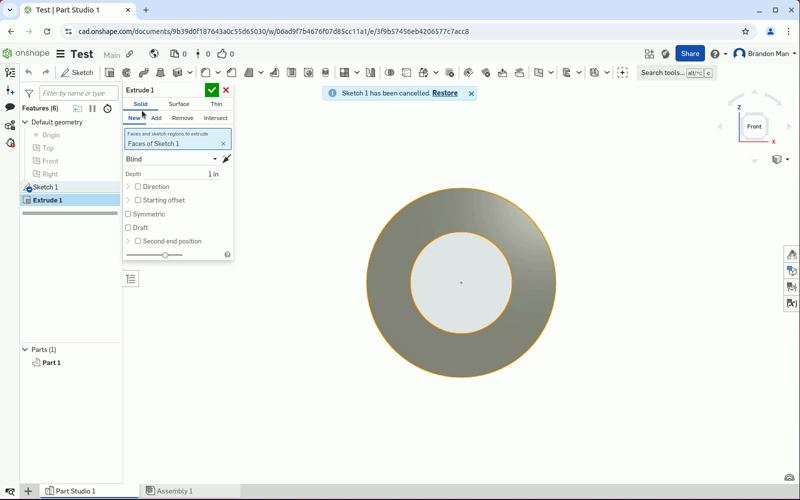
mouse_move(137, 120)
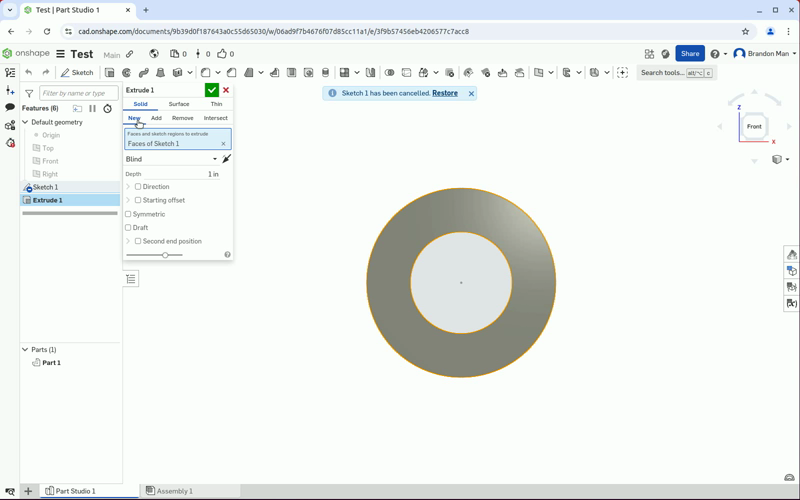
click(137, 120)
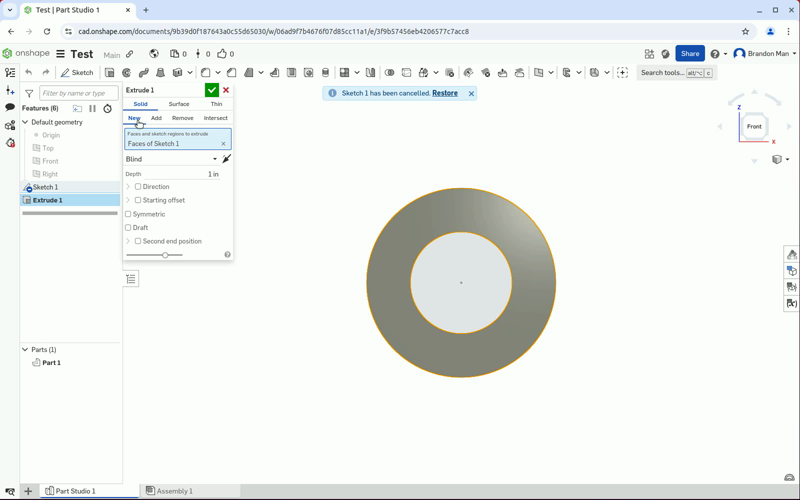
key(tab, 4)
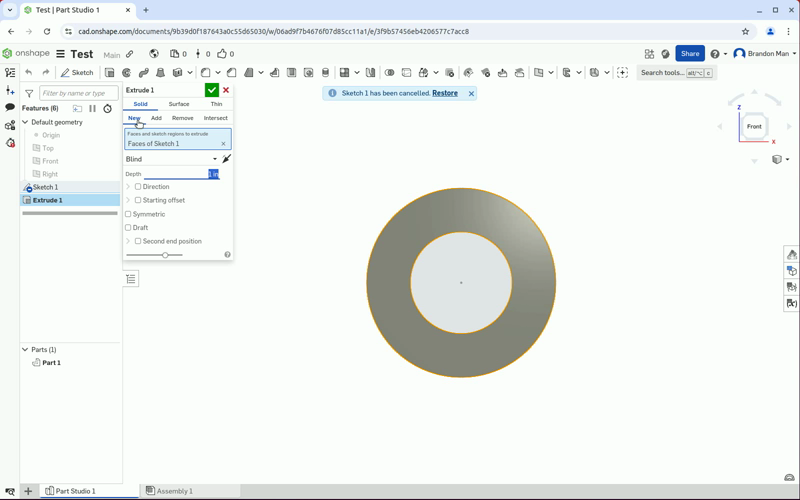
text(23.108)
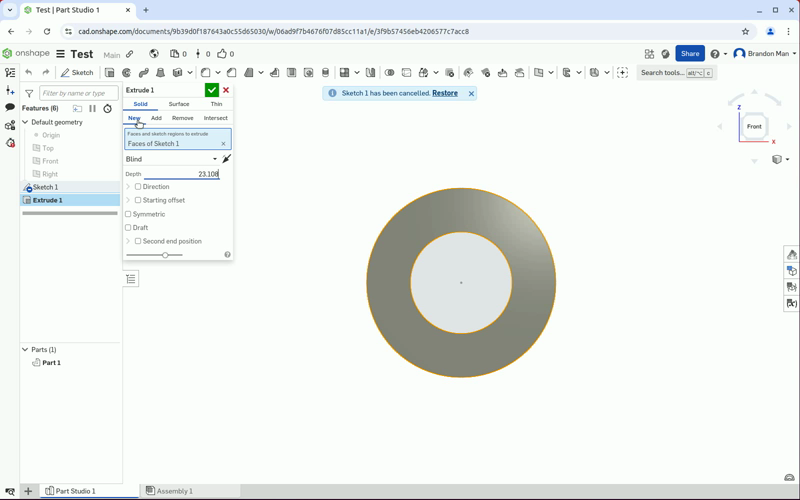
key(enter)
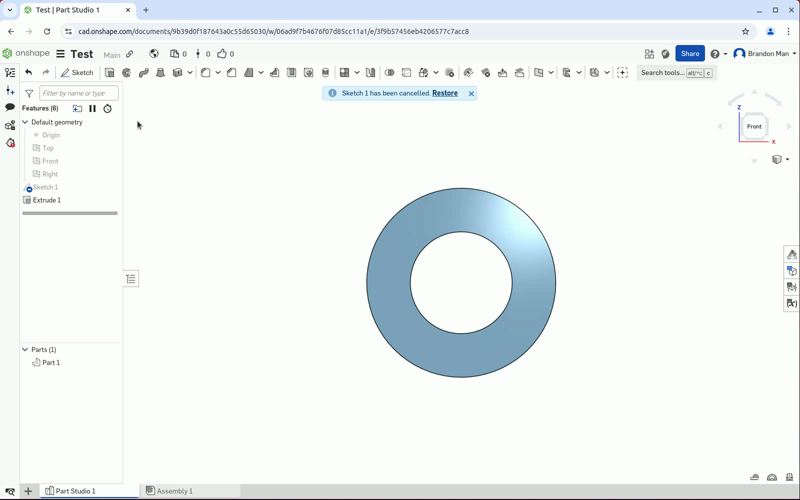
key(shift+h)
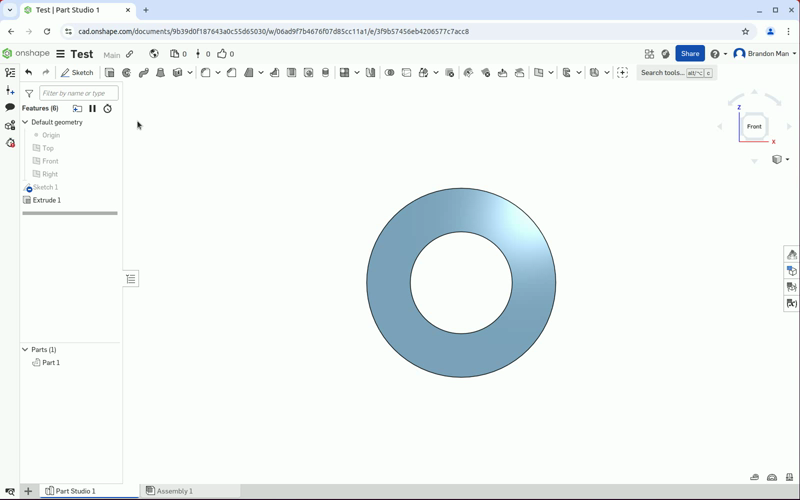
key(shift+h)
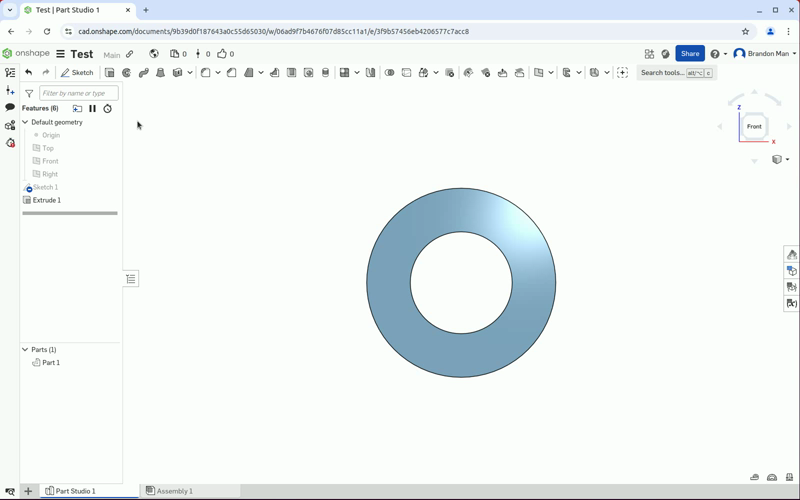
mouse_move(73, 189)
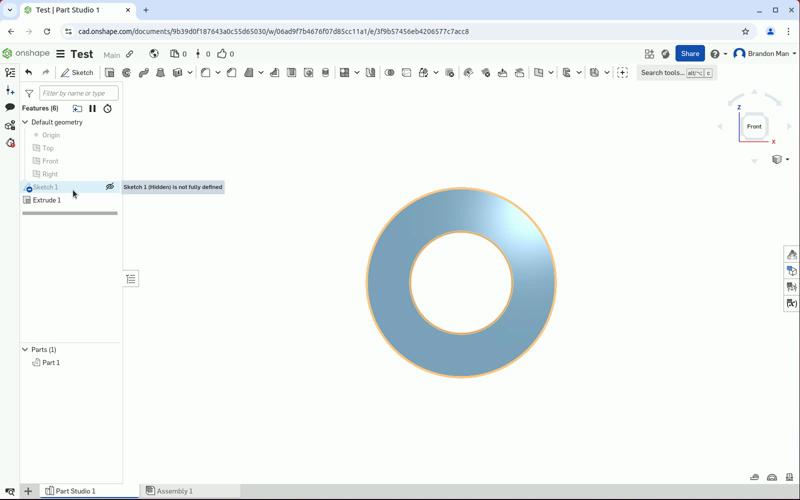
click(73, 189)
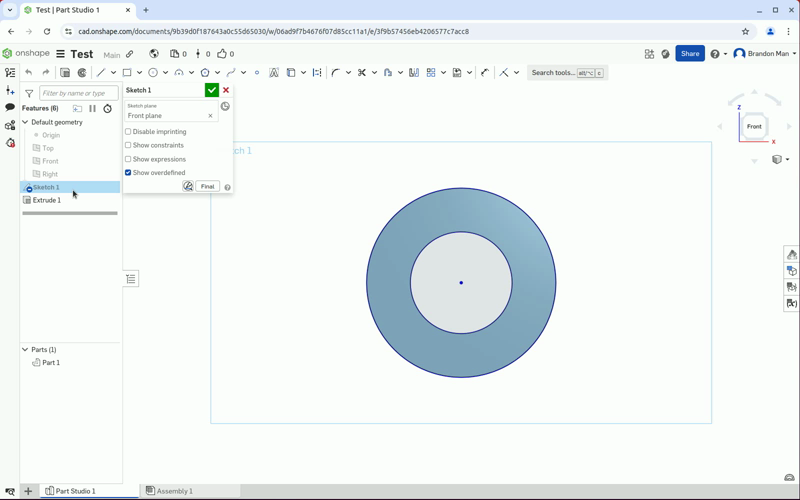
mouse_move(229, 92)
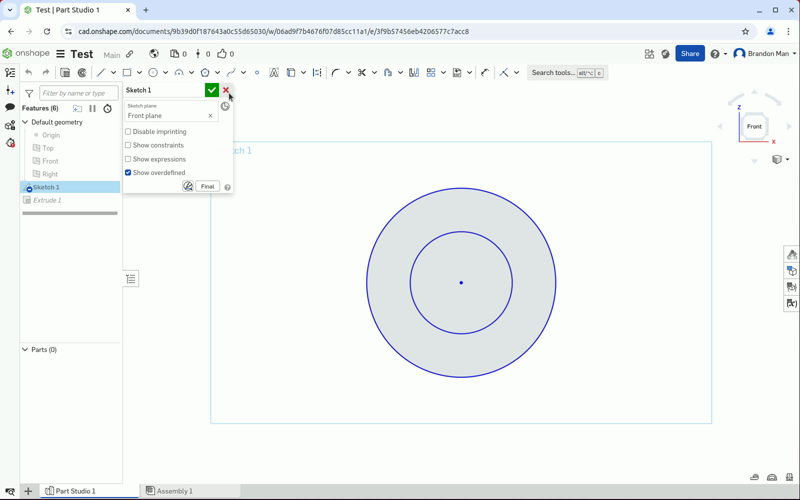
click(229, 92)
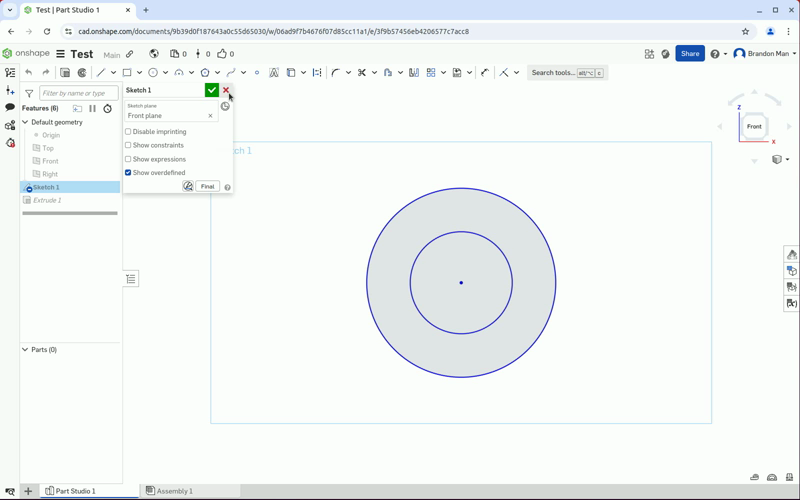
key(shift+s)
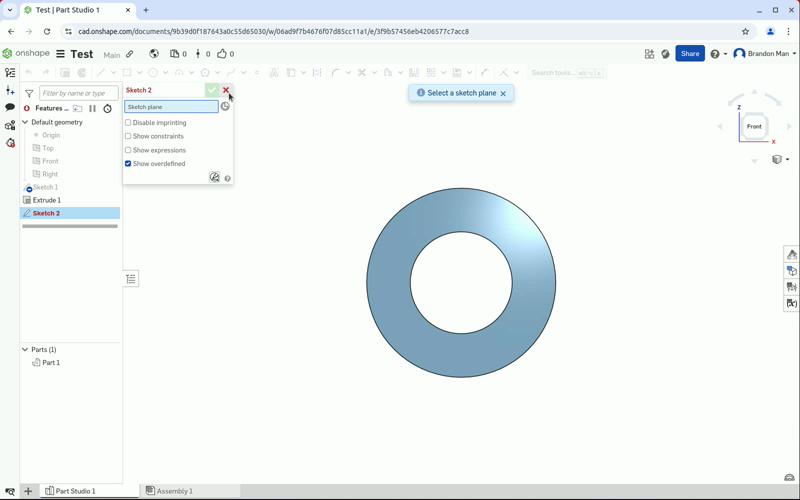
mouse_move(73, 163)
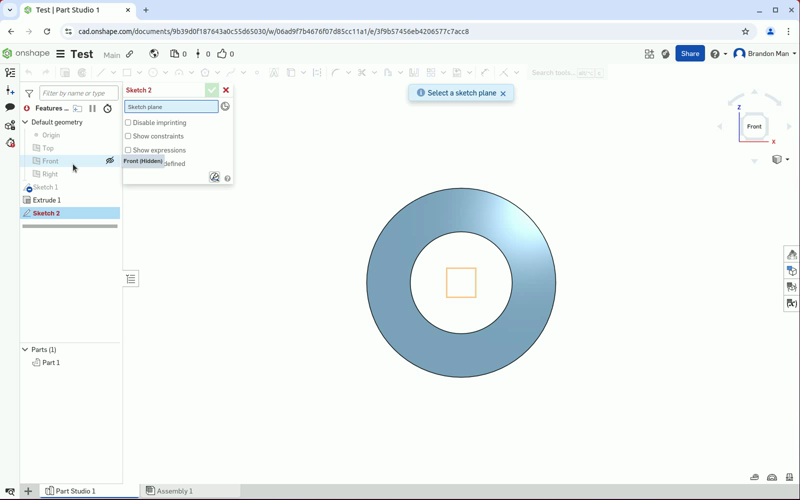
click(73, 163)
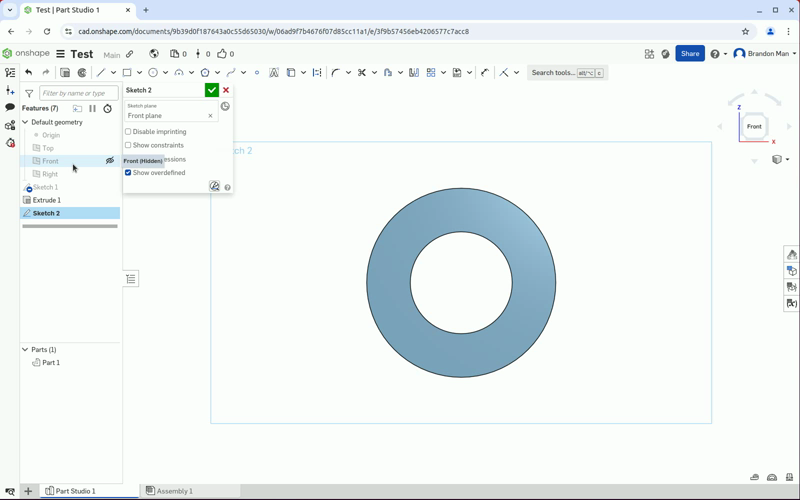
mouse_move(73, 352)
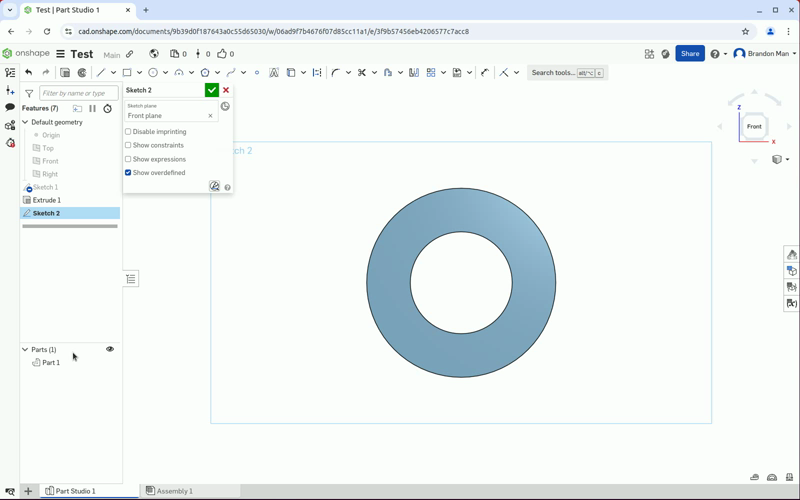
key(y)
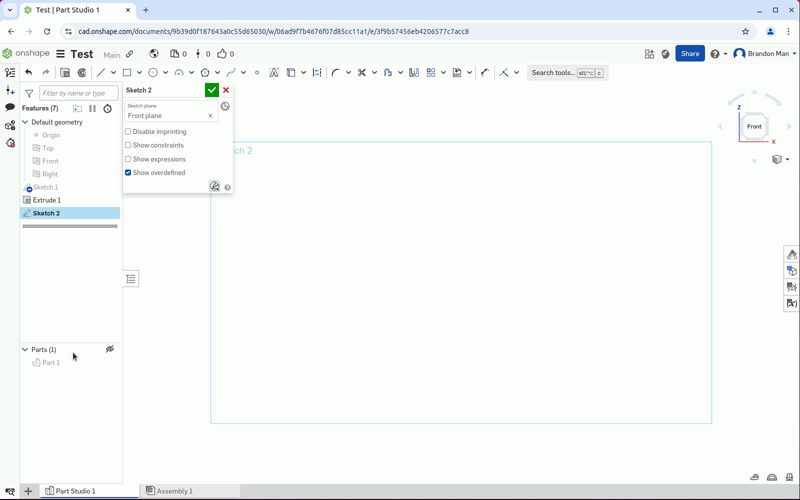
key(c)
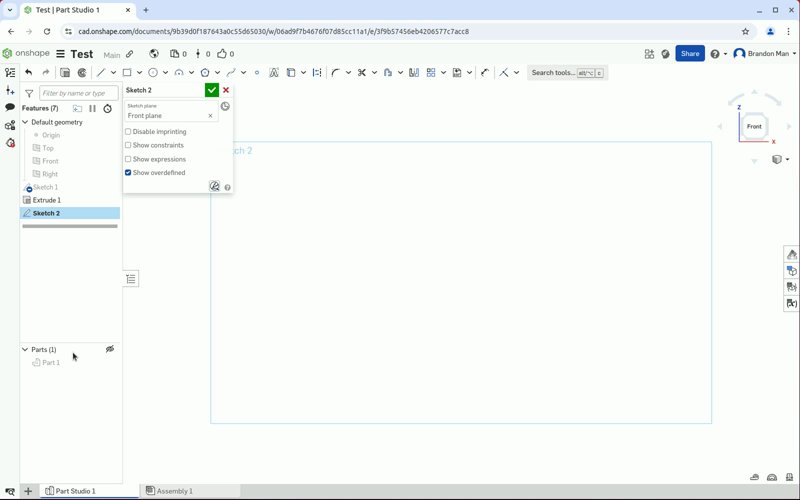
key_down(shift)
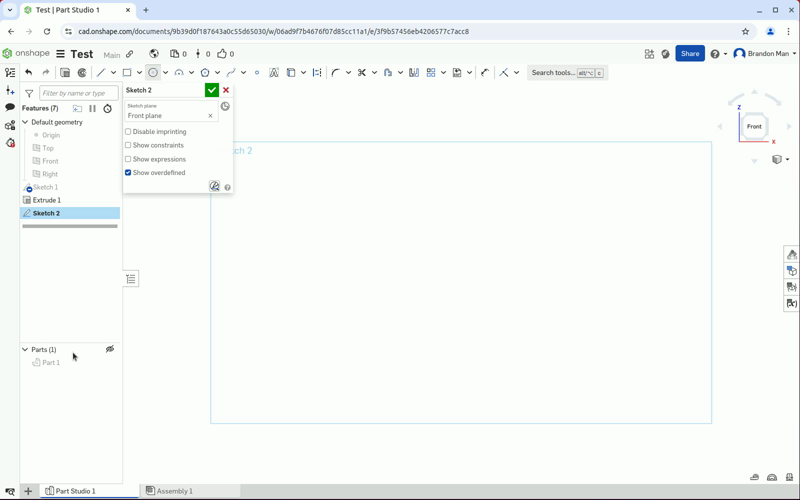
mouse_move(461, 282)
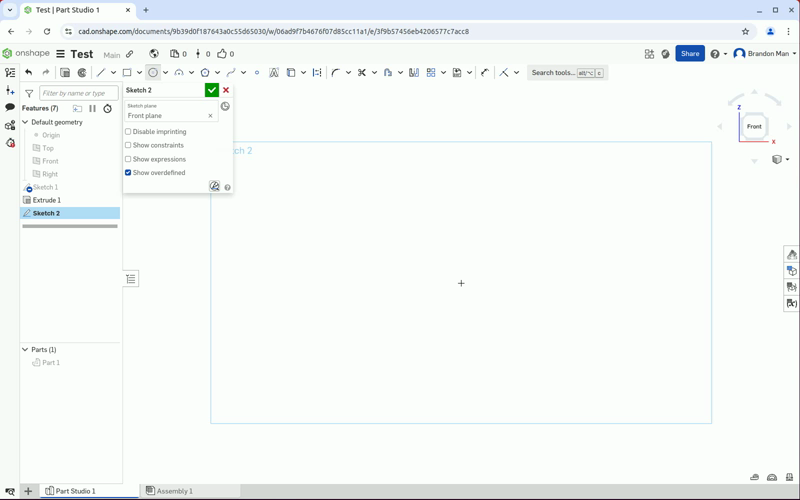
click(461, 282)
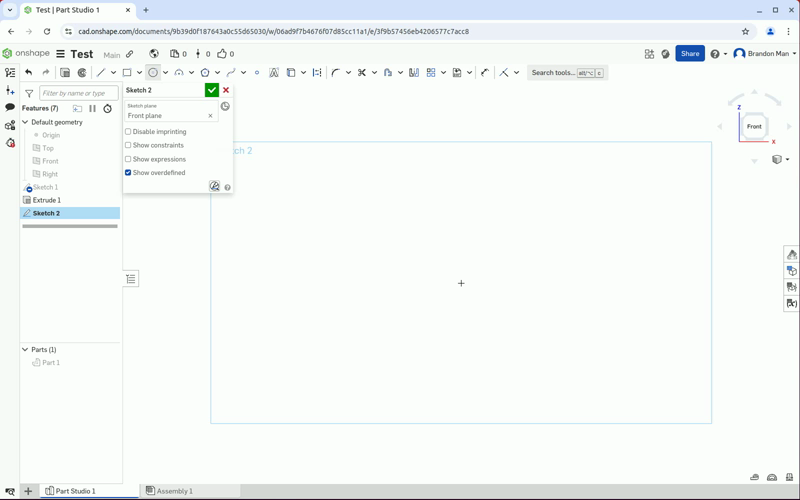
key_up(shift)
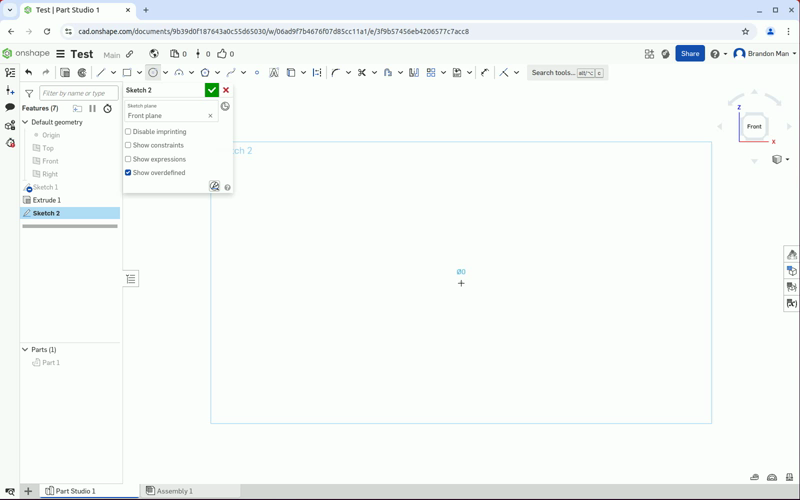
mouse_move(512, 282)
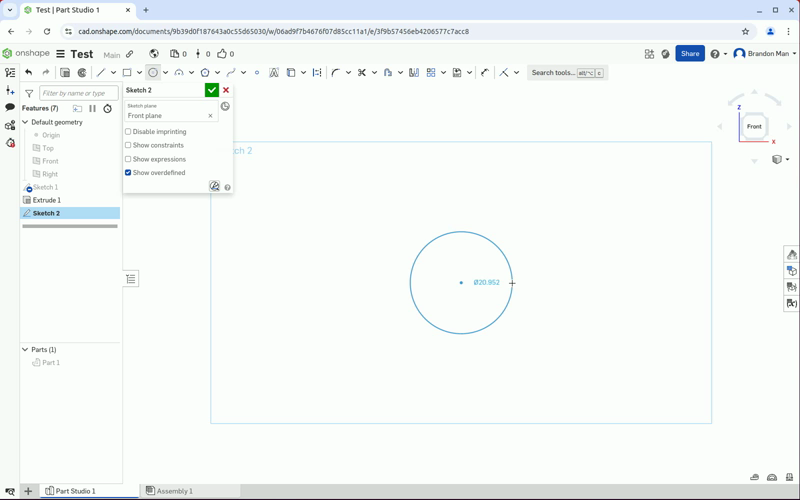
click(512, 282)
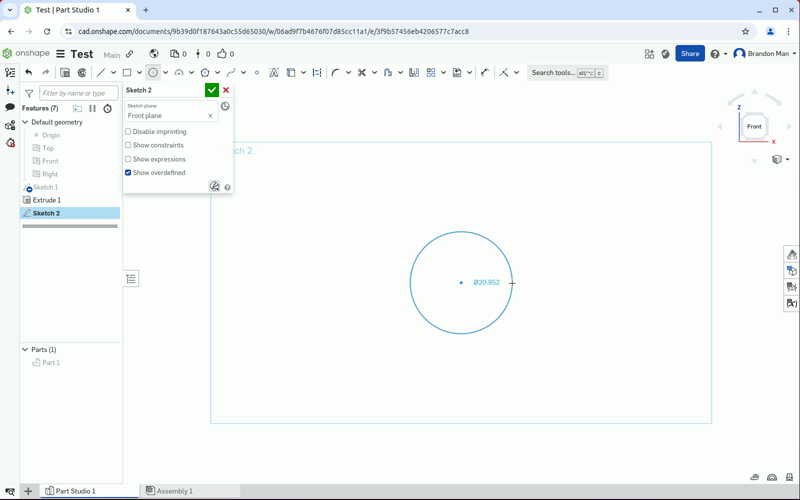
key(esc)
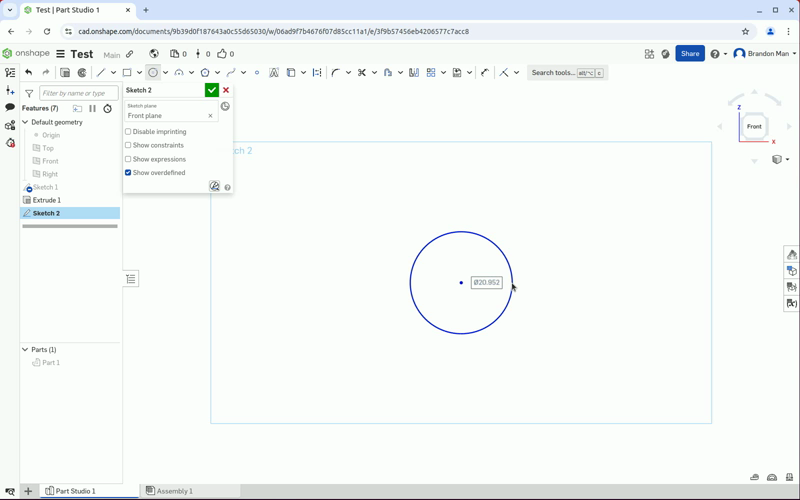
key(c)
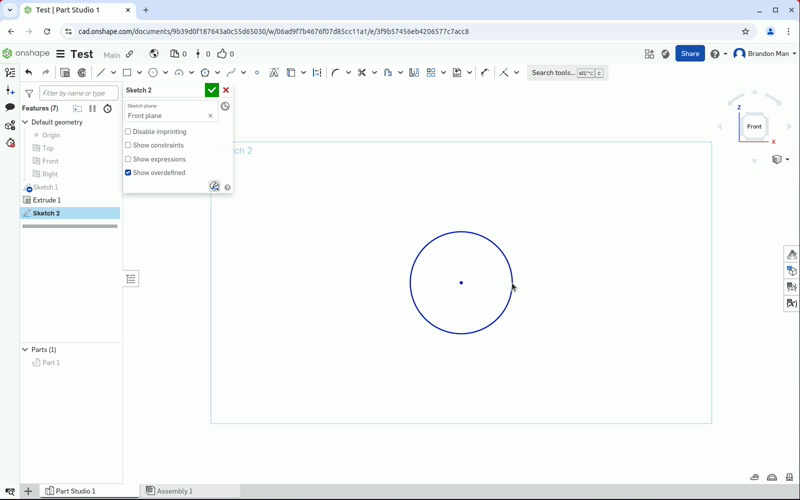
key_down(shift)
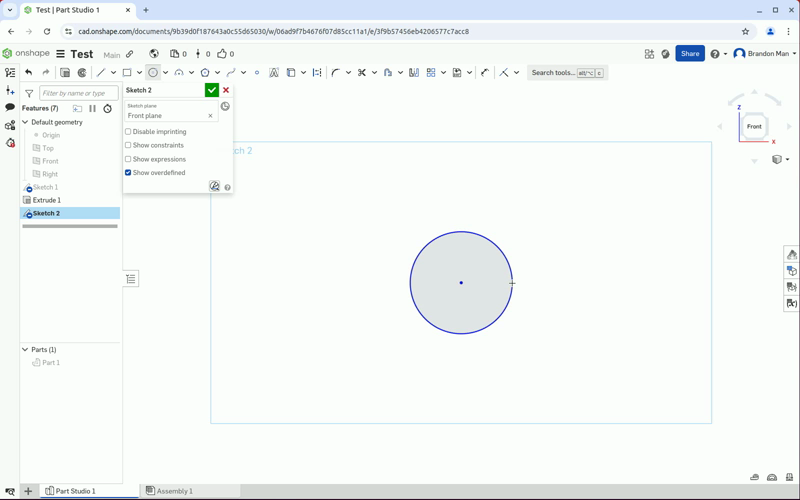
mouse_move(461, 282)
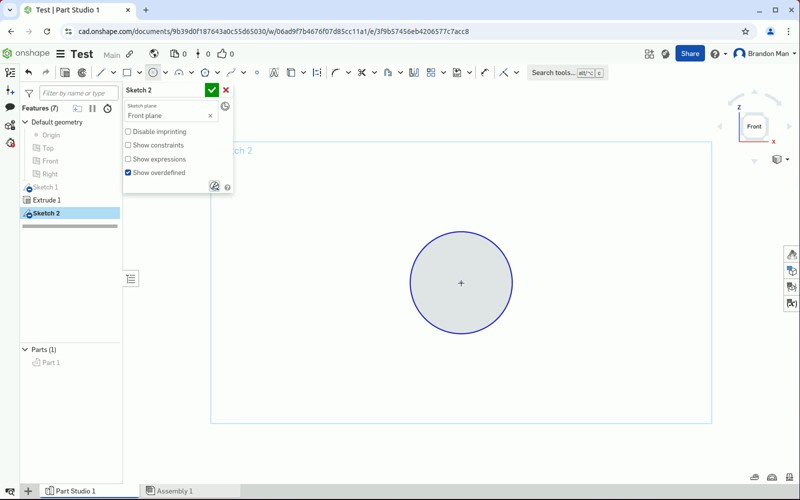
click(461, 282)
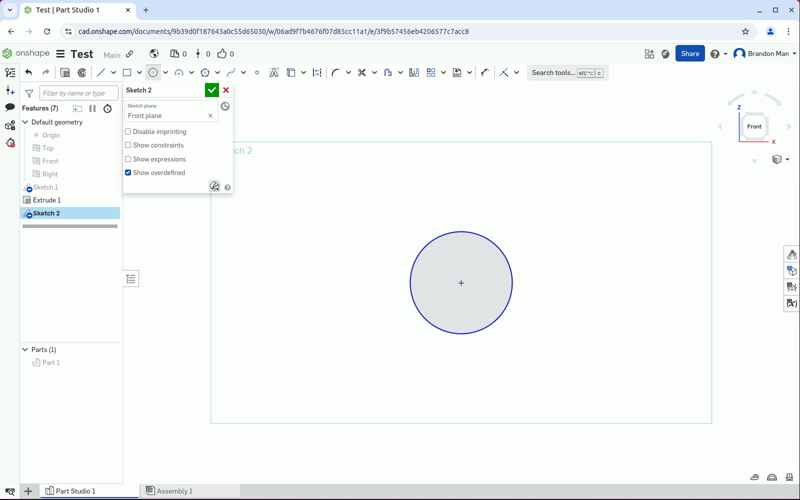
key_up(shift)
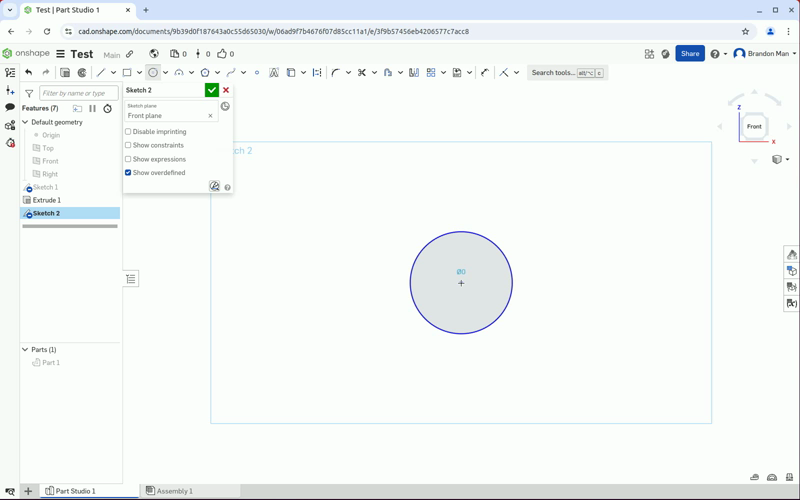
mouse_move(489, 282)
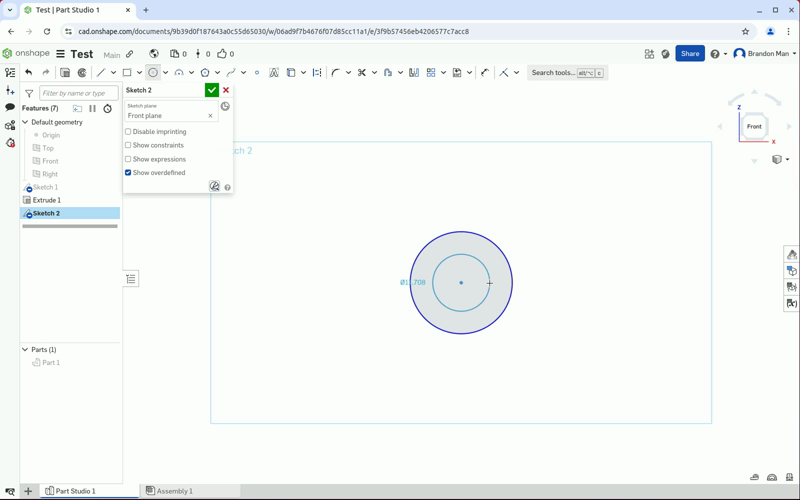
click(489, 282)
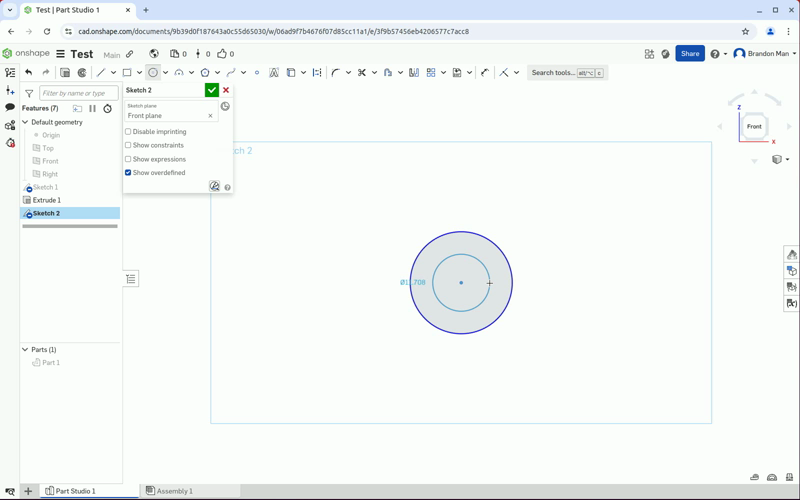
key(esc)
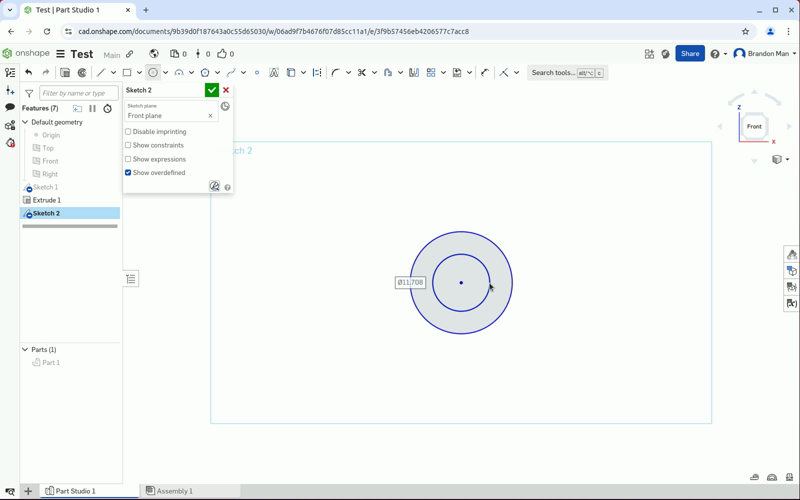
mouse_move(440, 311)
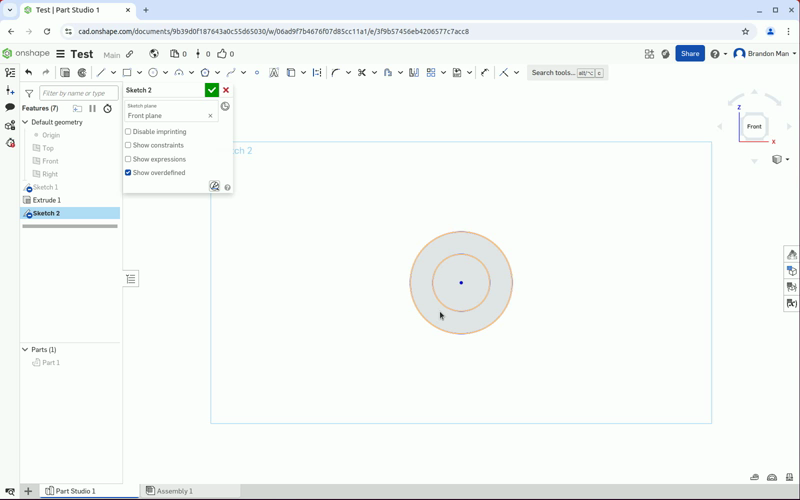
click(440, 311)
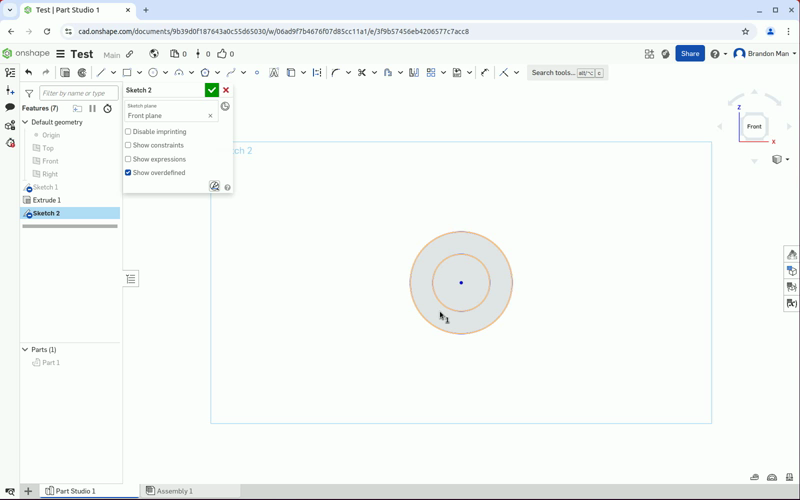
mouse_move(73, 352)
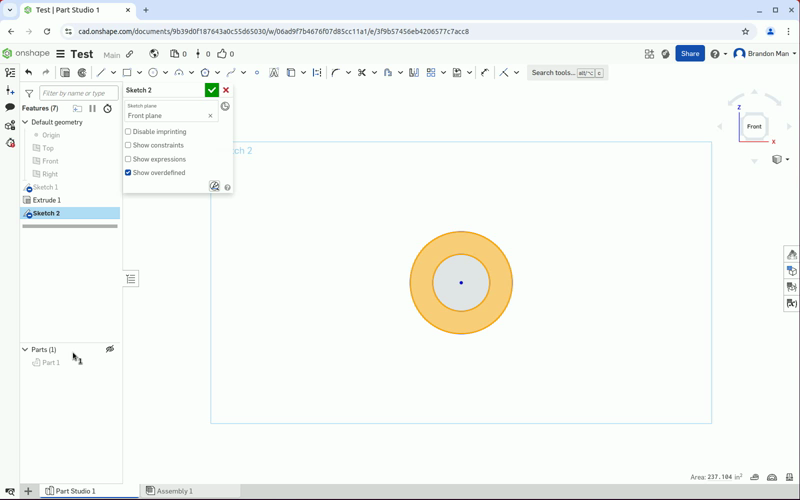
key(shift+y)
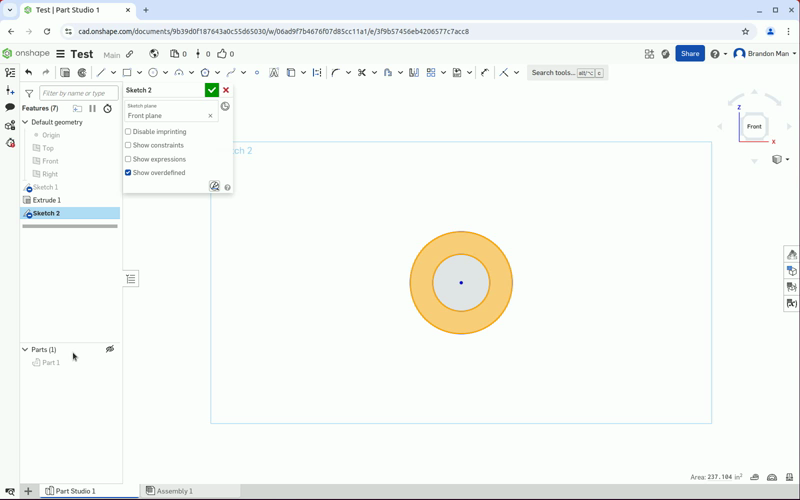
key(shift+e)
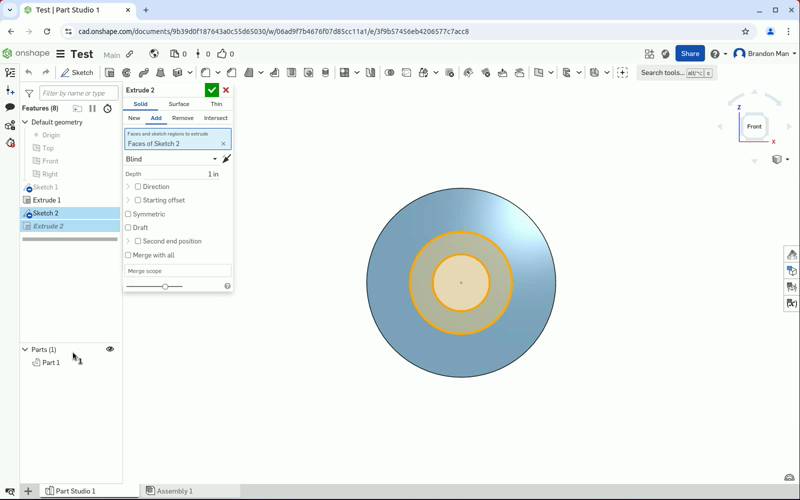
mouse_move(143, 106)
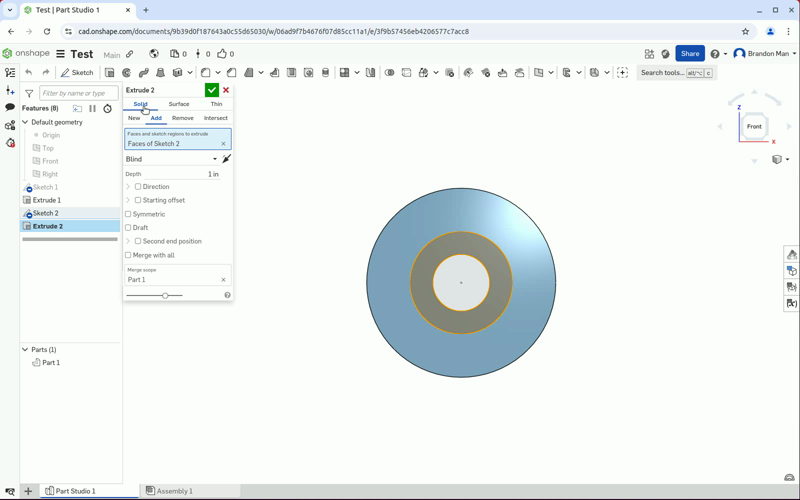
click(143, 106)
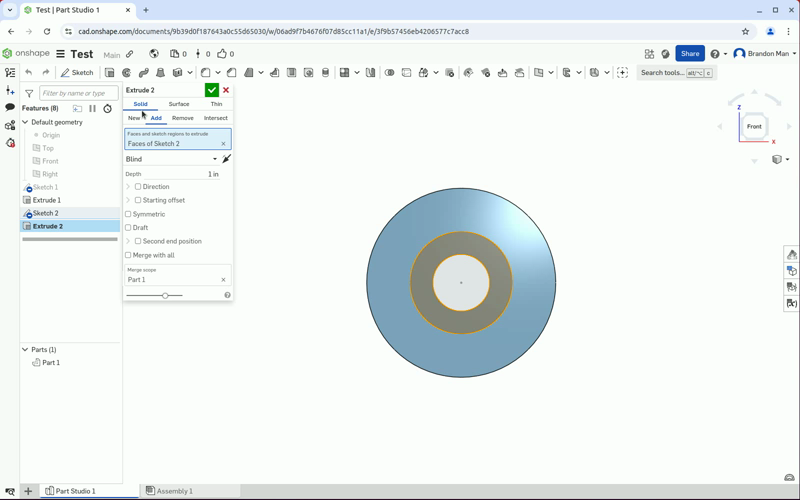
mouse_move(137, 120)
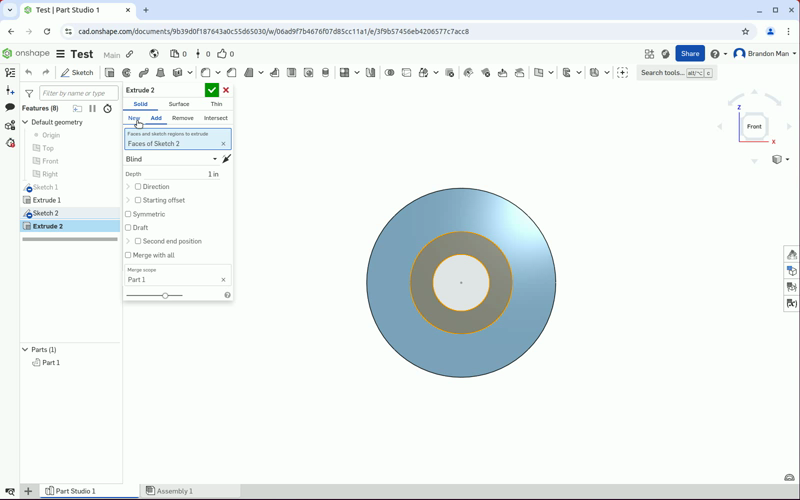
click(137, 120)
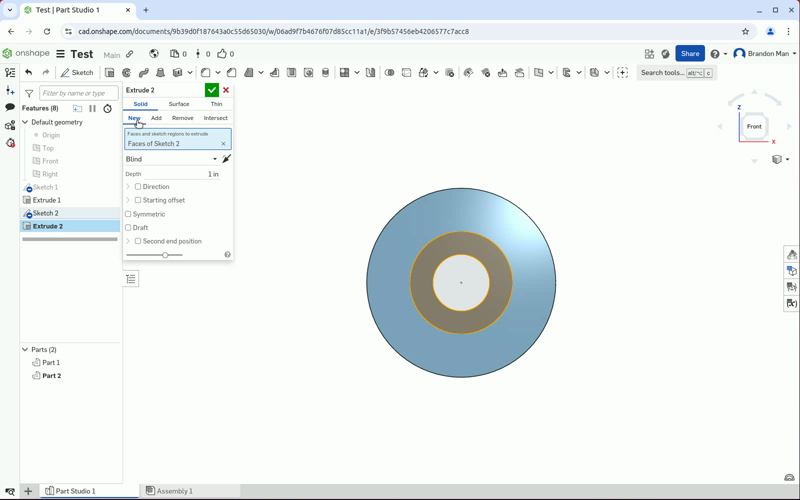
key(tab, 4)
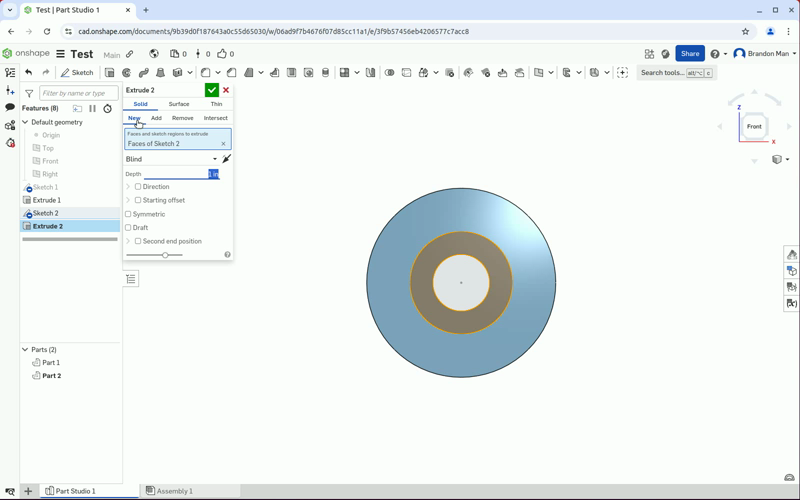
text(23.108)
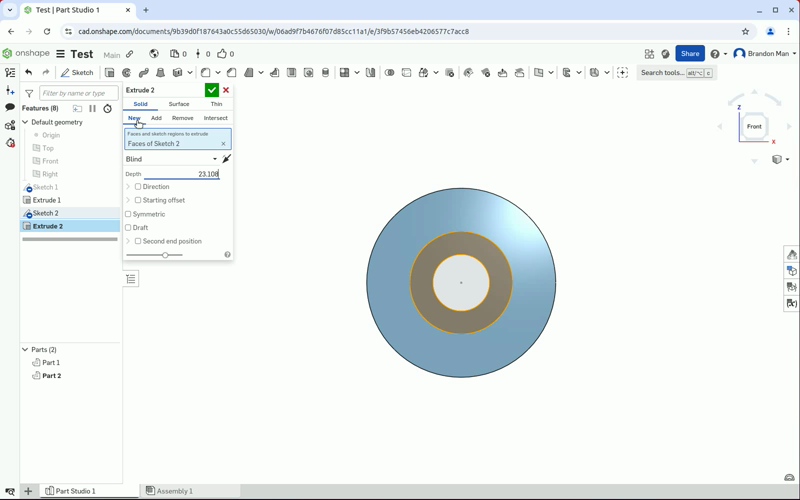
key(enter)
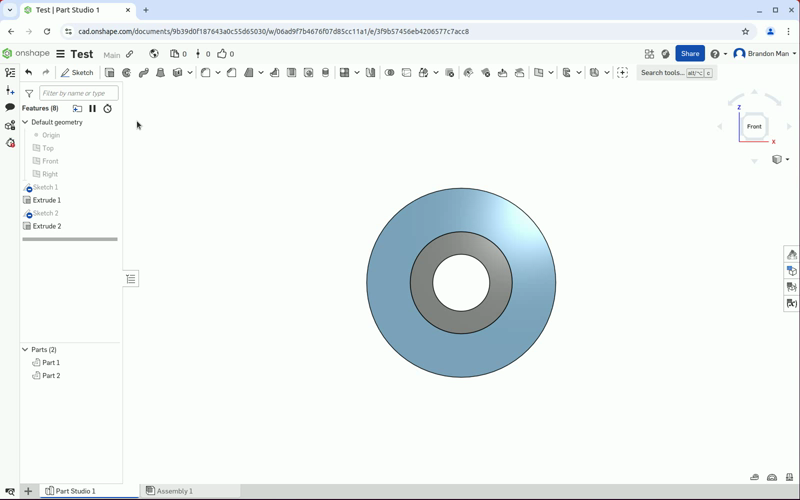
key(shift+h)
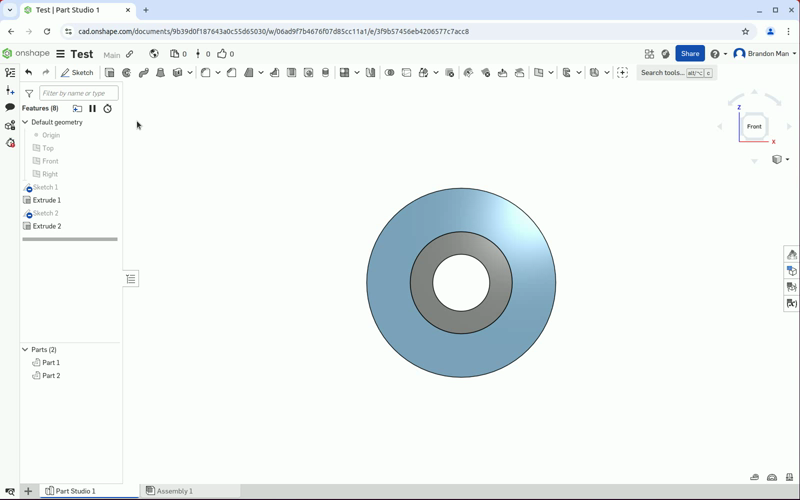
key(shift+h)
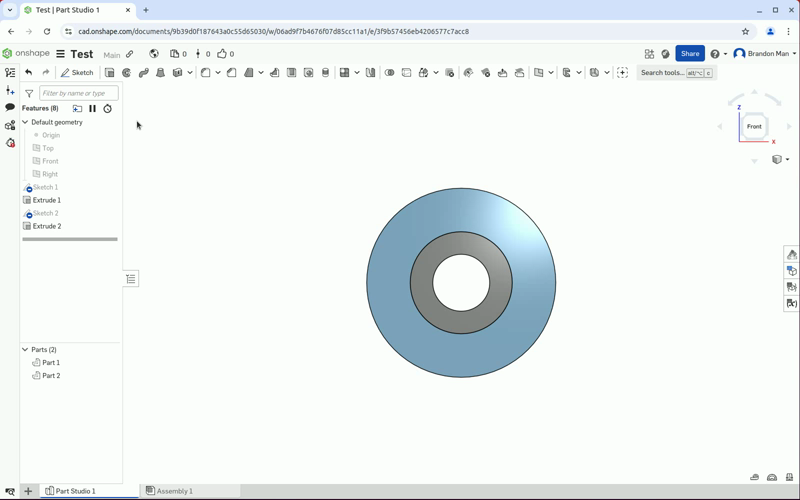
mouse_move(73, 189)
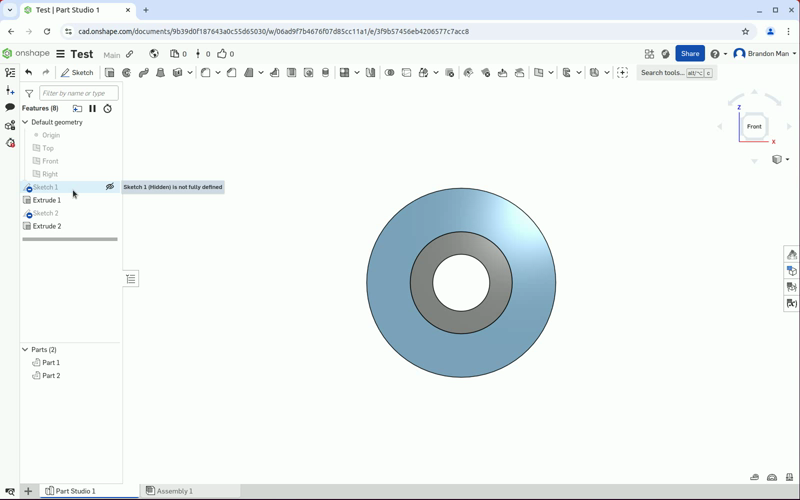
click(73, 189)
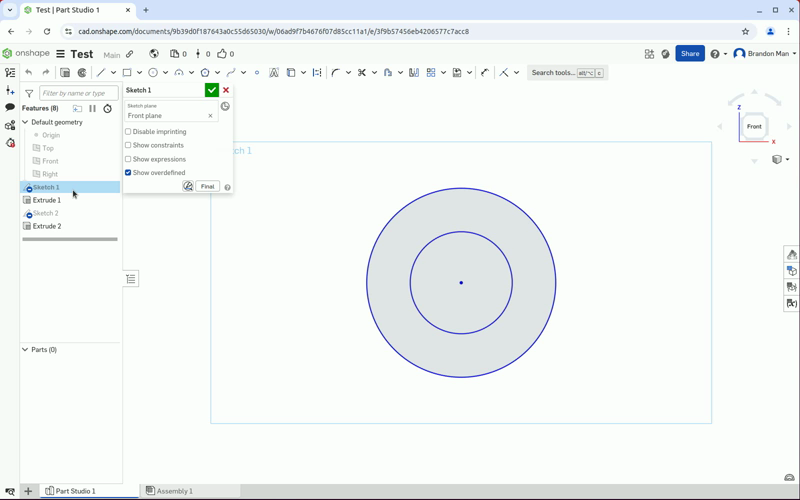
mouse_move(229, 92)
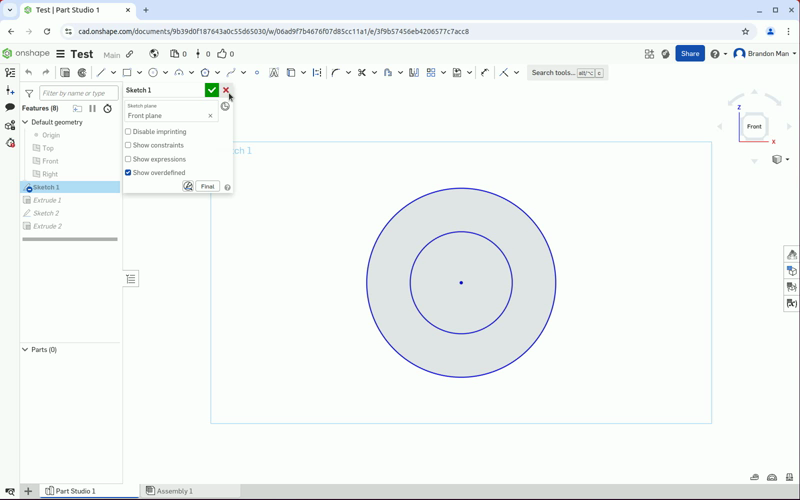
click(229, 92)
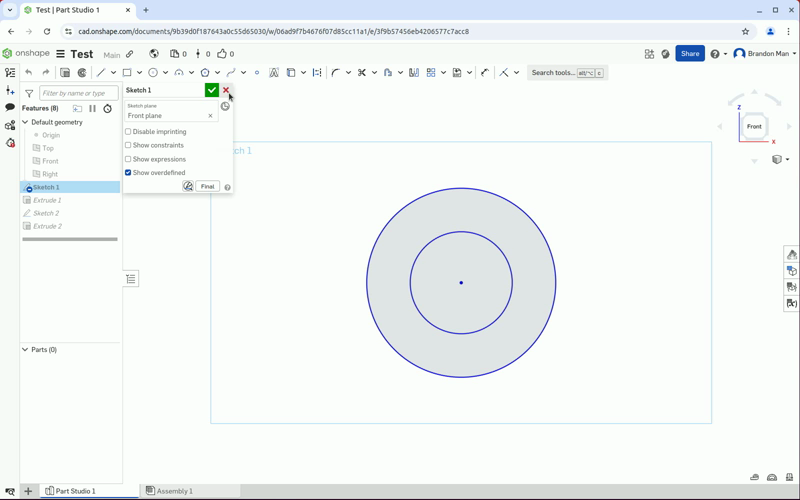
key(shift+s)
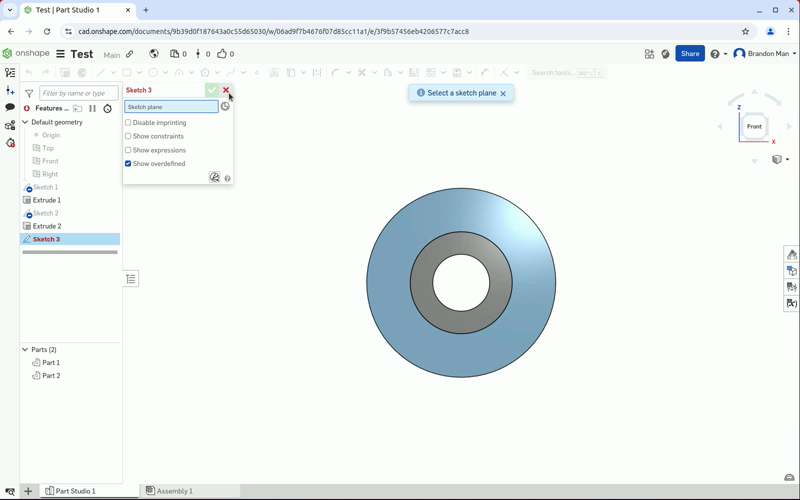
mouse_move(73, 163)
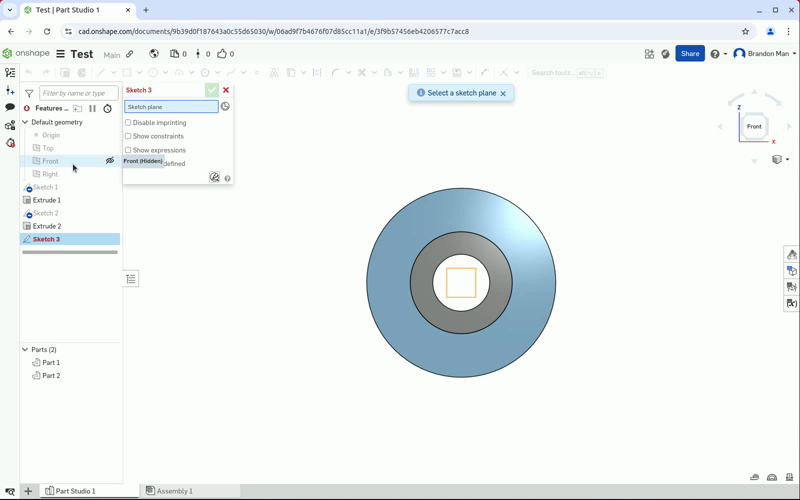
click(73, 163)
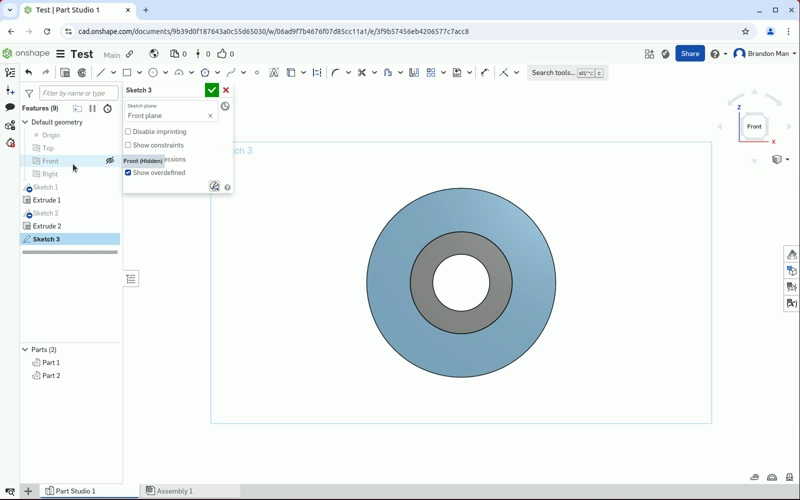
mouse_move(73, 352)
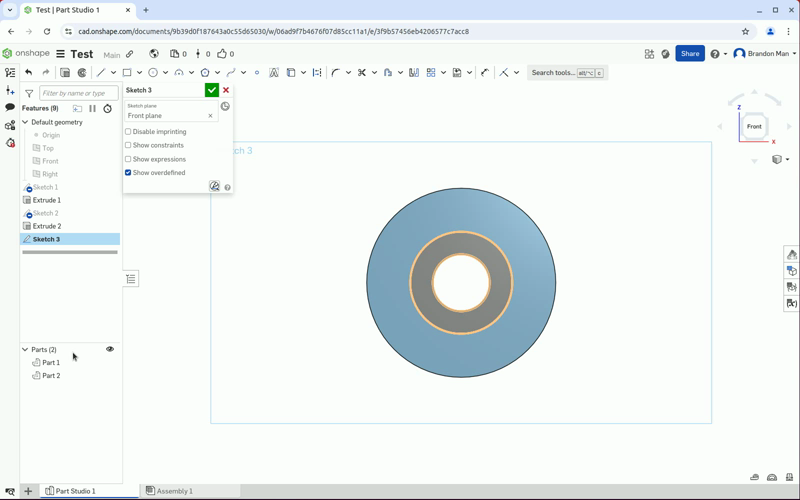
key(y)
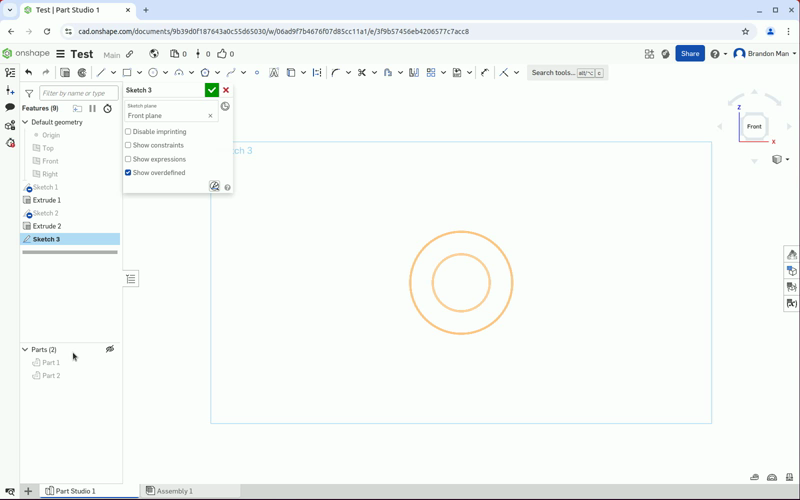
key(c)
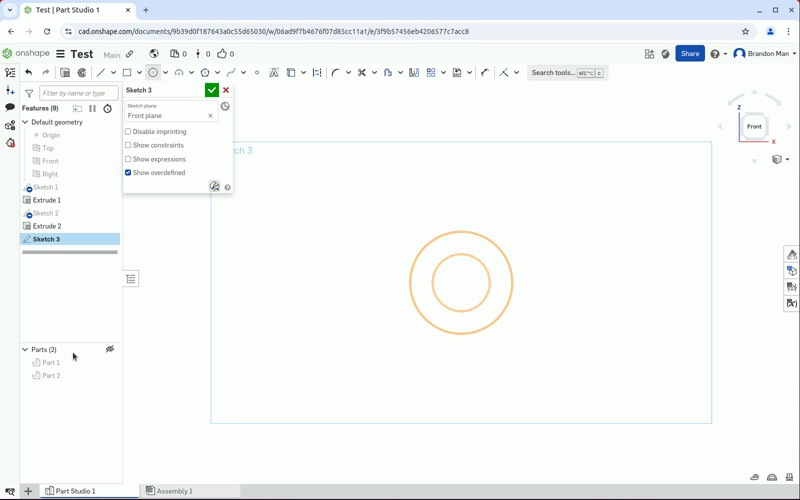
key_down(shift)
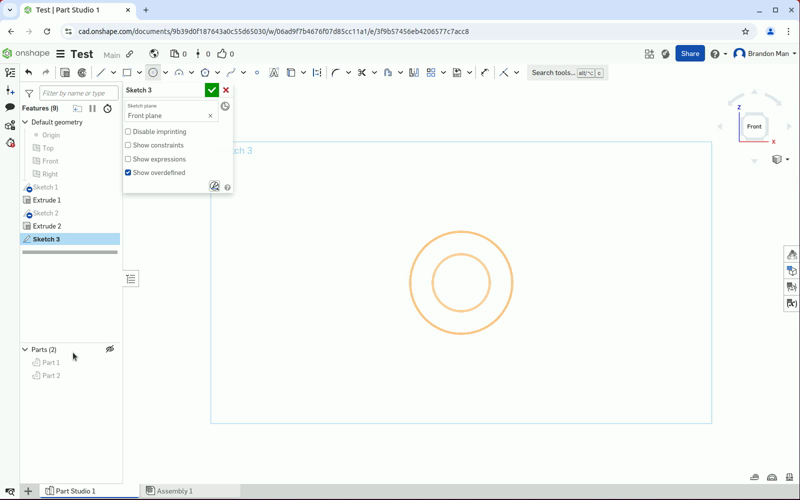
mouse_move(461, 282)
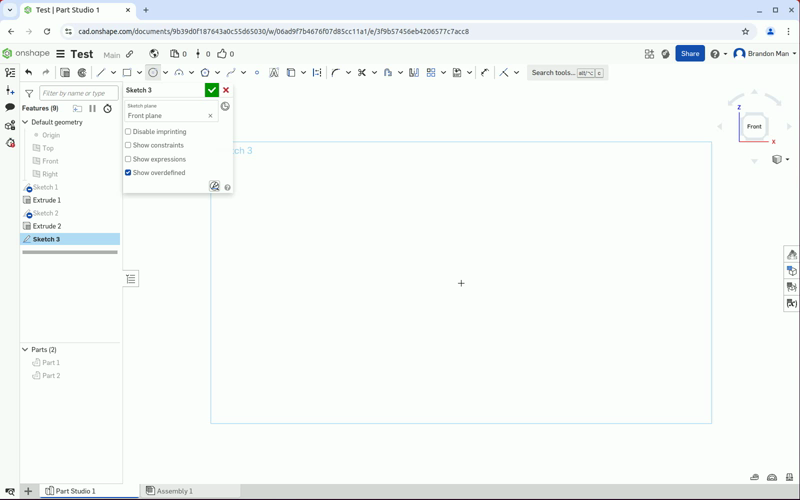
click(461, 282)
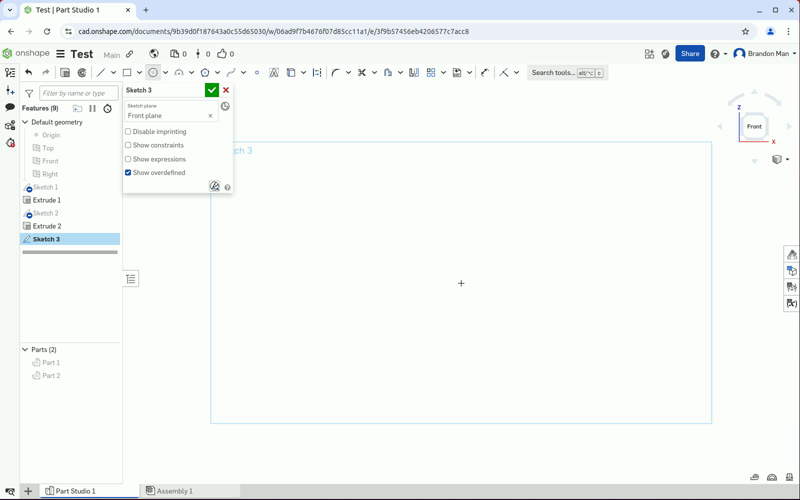
key_up(shift)
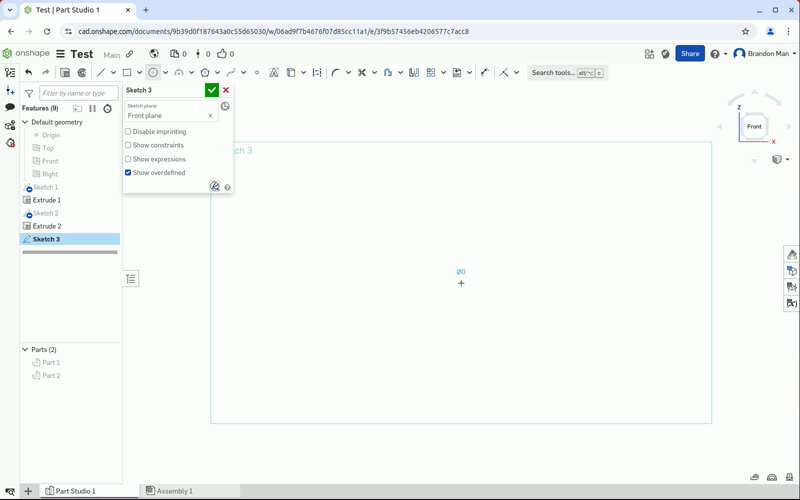
mouse_move(490, 282)
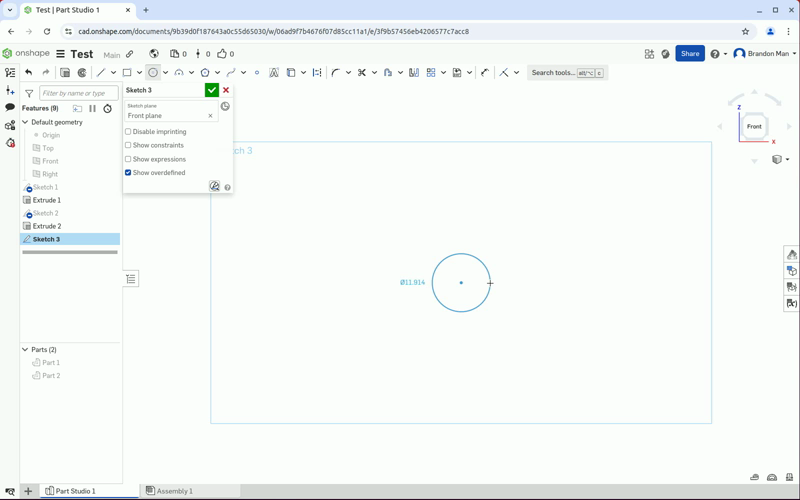
click(490, 282)
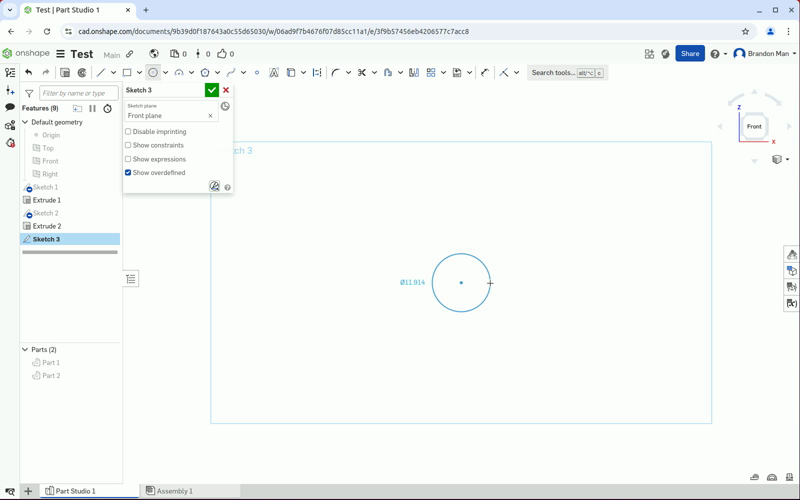
key(esc)
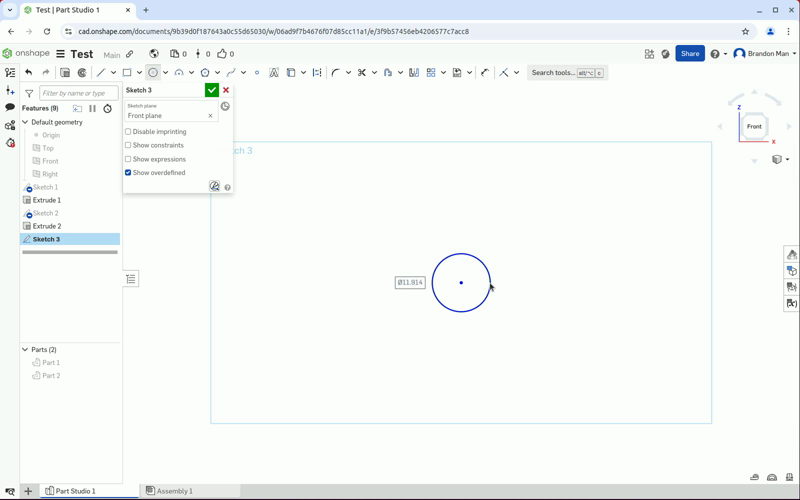
mouse_move(470, 294)
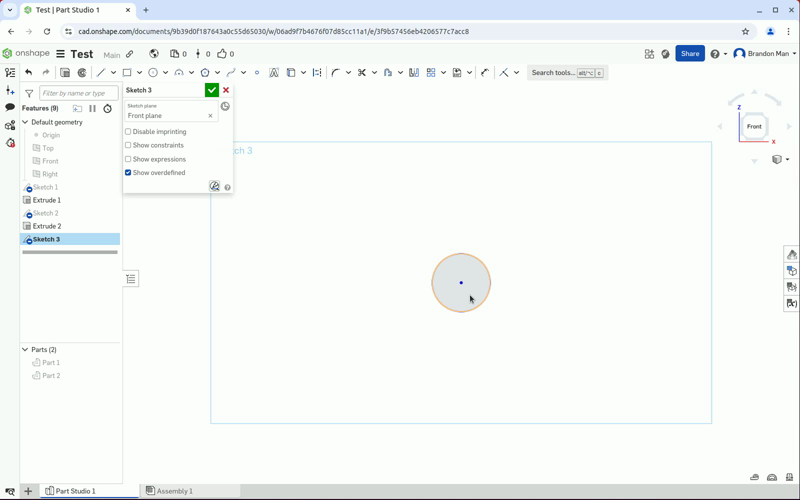
click(470, 294)
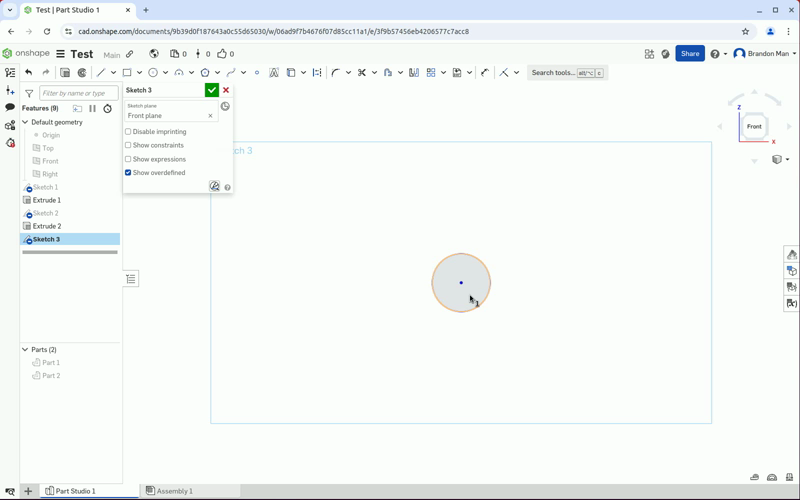
mouse_move(73, 352)
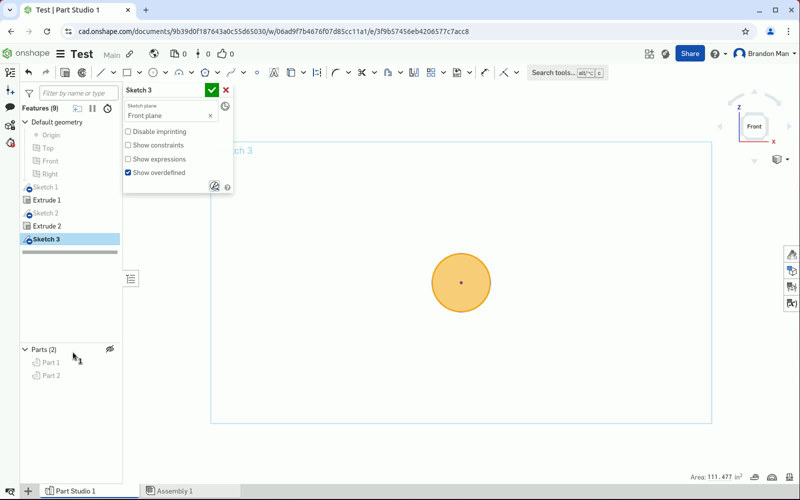
key(shift+y)
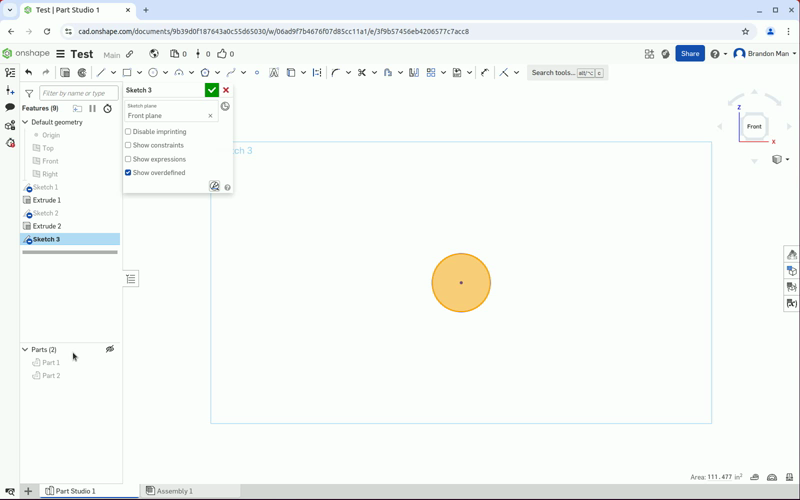
key(shift+e)
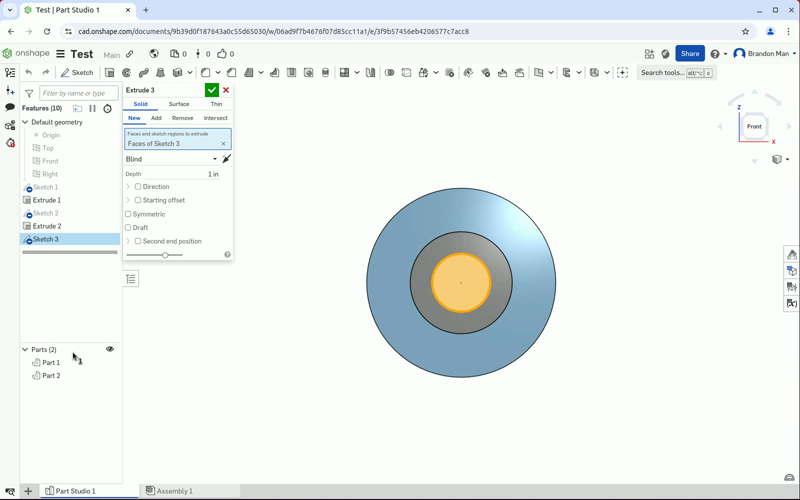
mouse_move(143, 106)
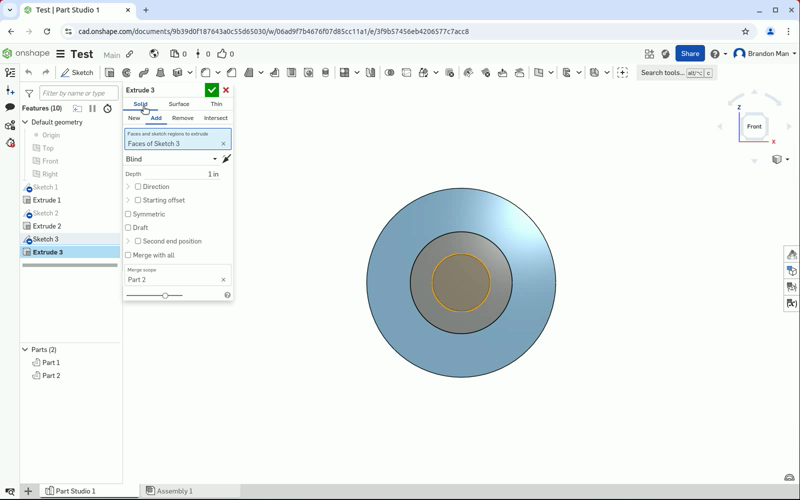
click(143, 106)
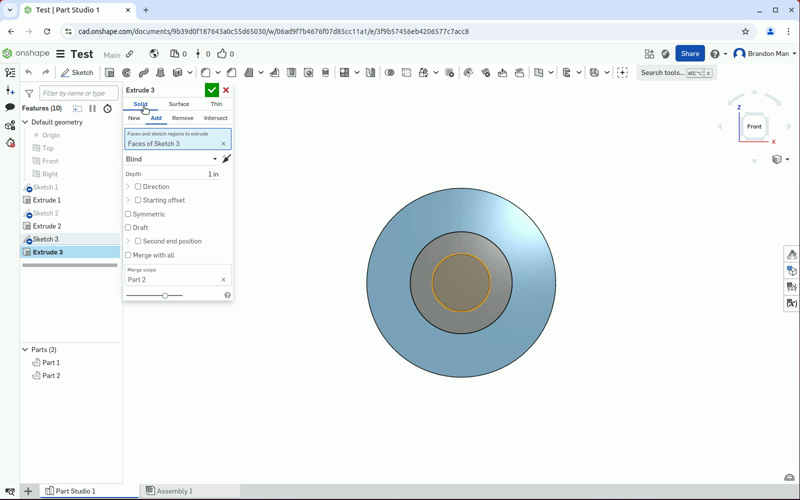
mouse_move(137, 120)
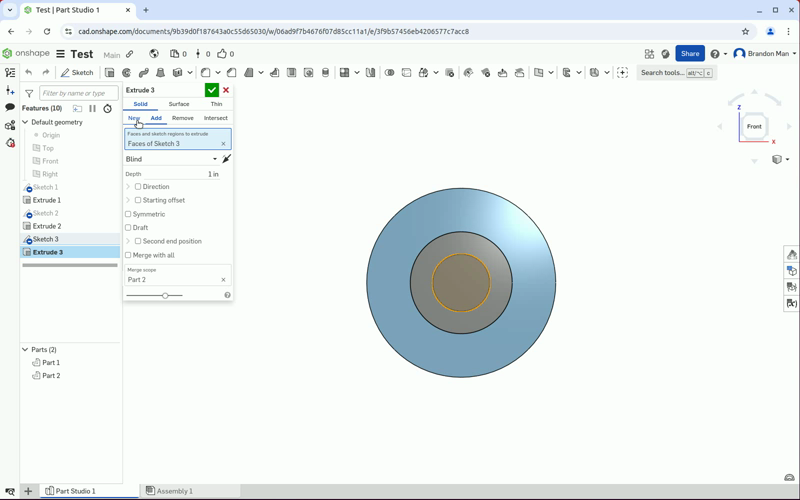
click(137, 120)
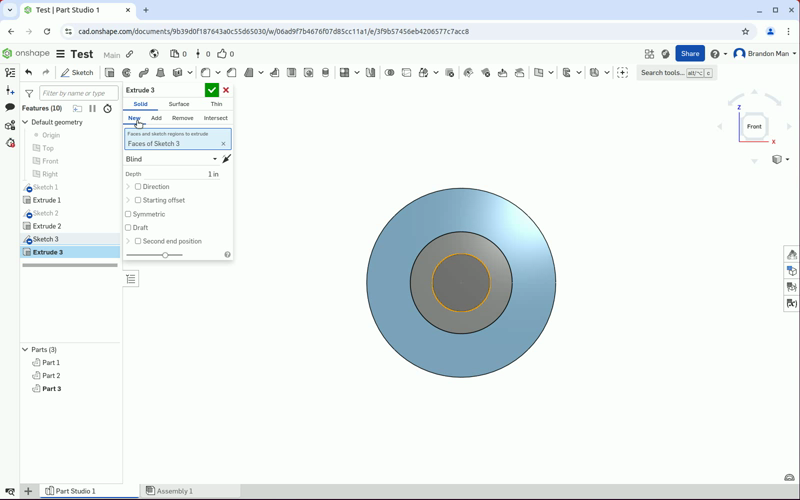
key(tab, 4)
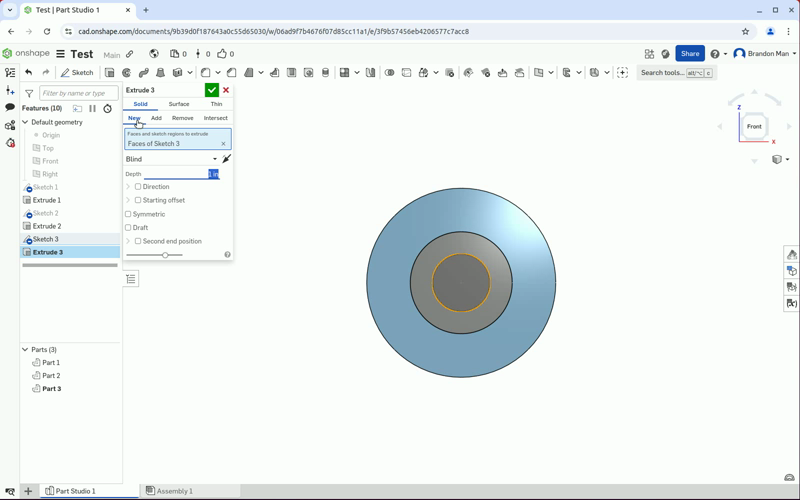
text(23.108)
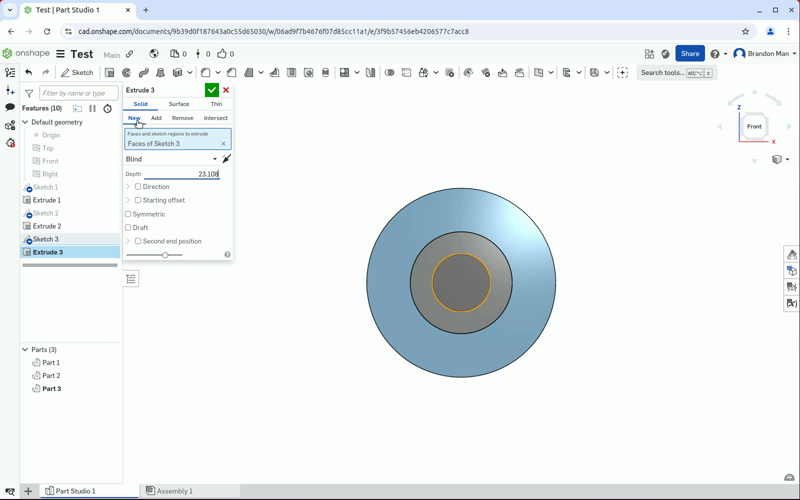
key(enter)
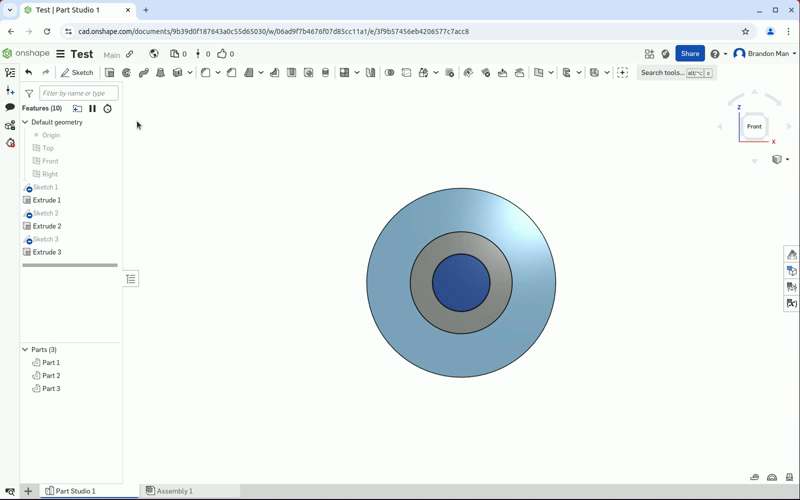
key(shift+h)
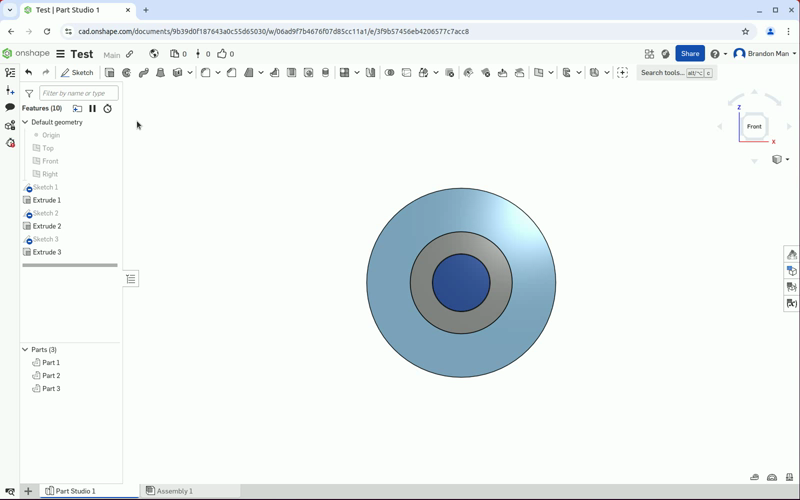
key(shift+h)
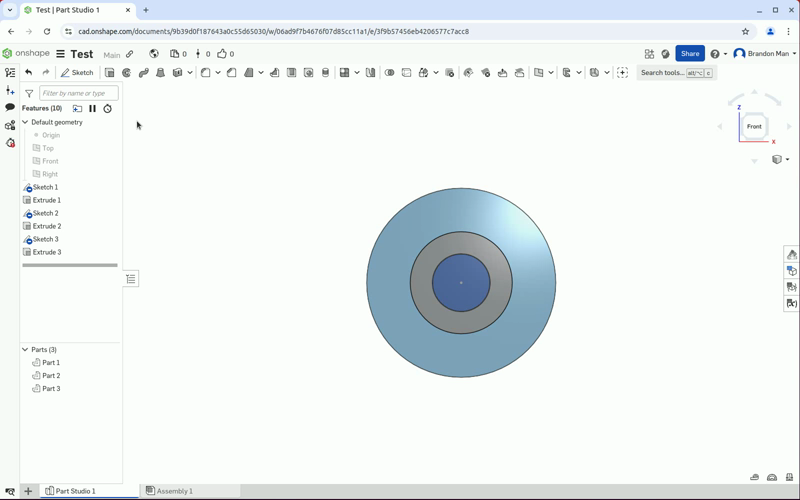
key(shift+7)
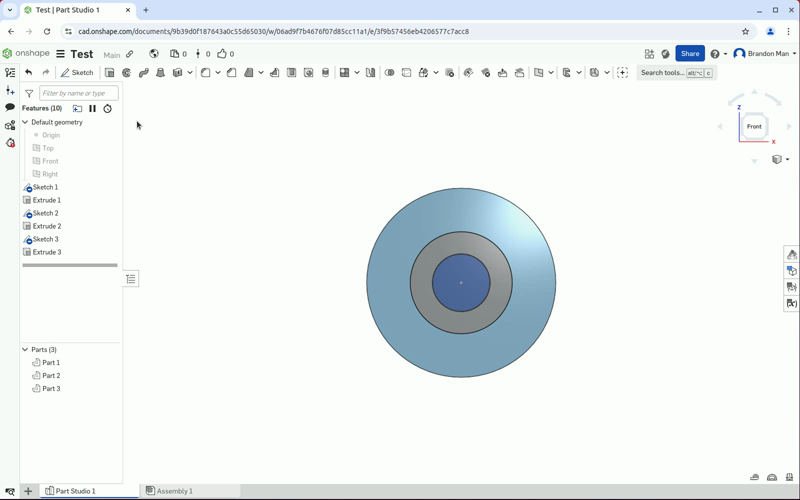
key(left, 2)
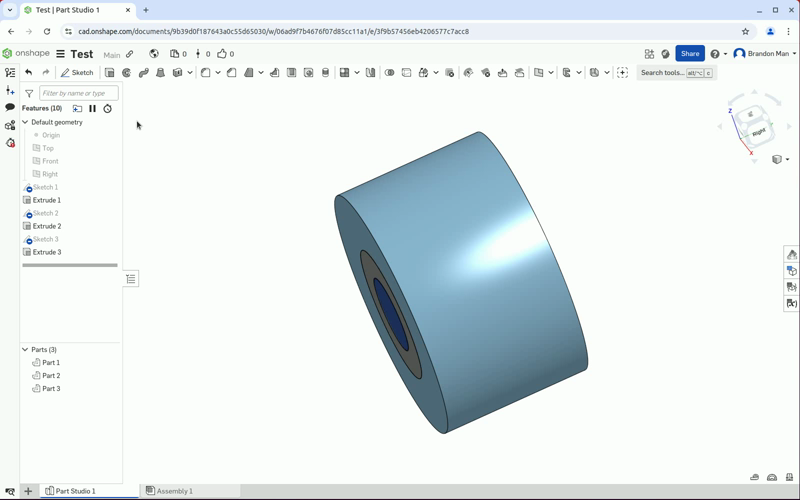
key(down, 2)
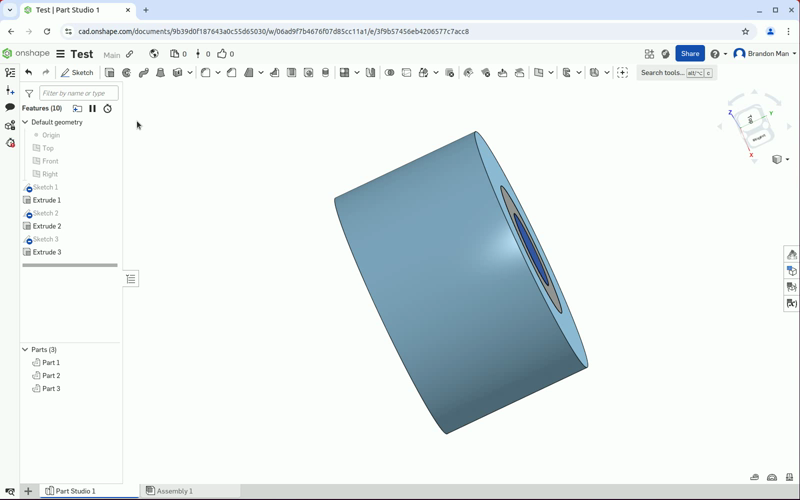
key(up, 2)
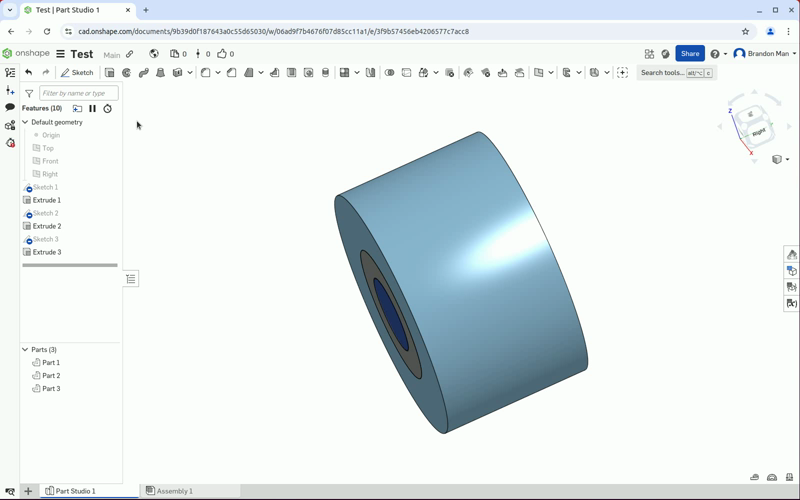
key(right, 2)
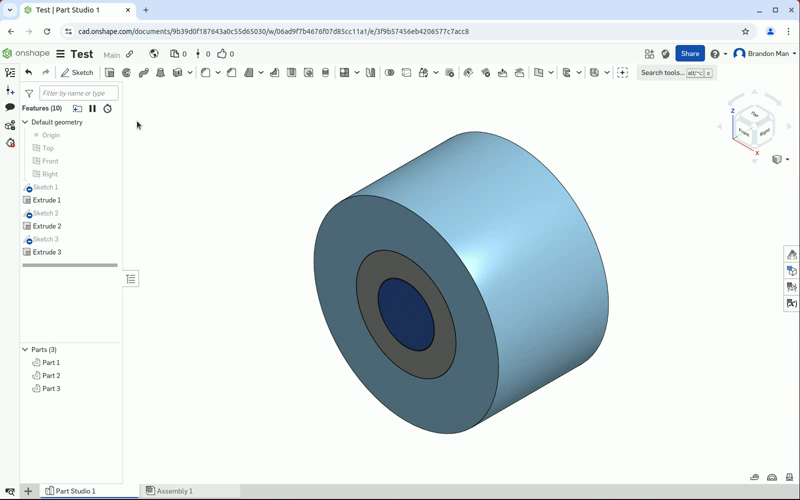
mouse_move(73, 189)
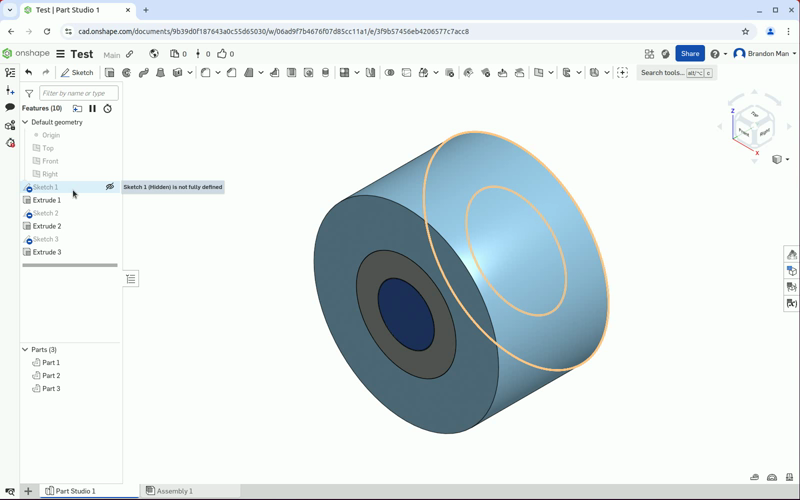
click(73, 189)